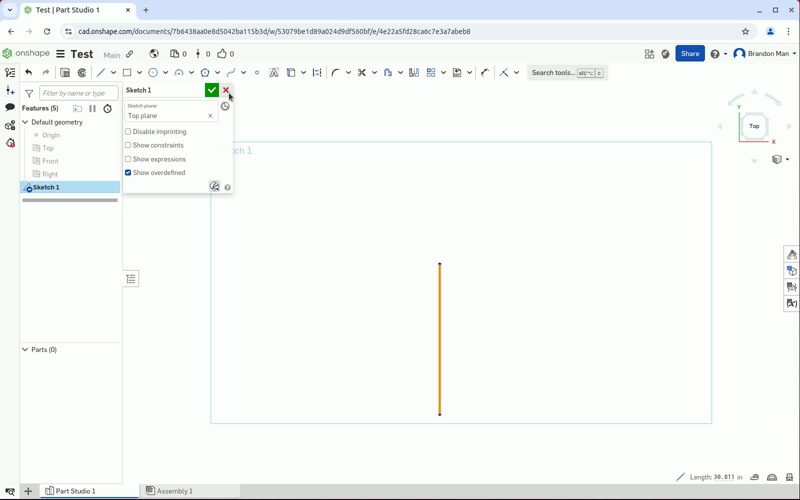
key(shift+h)
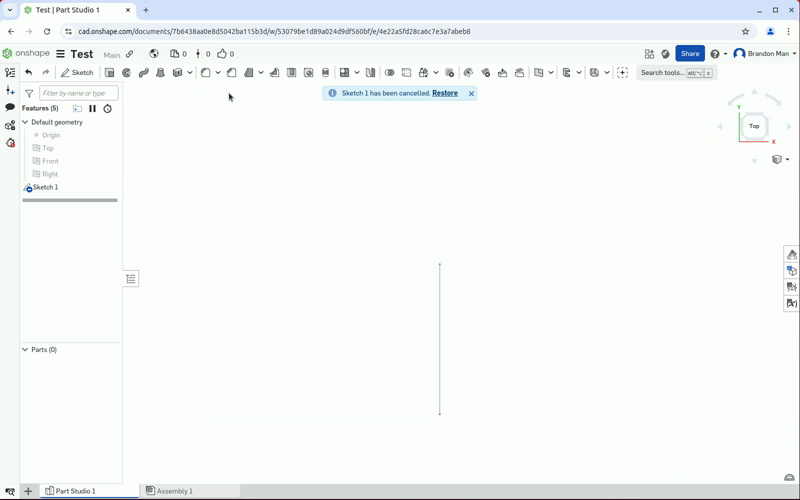
key(shift+s)
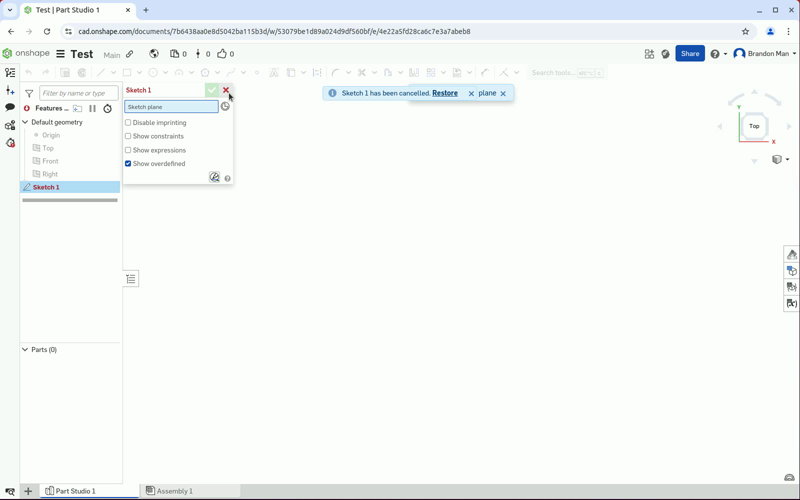
mouse_move(73, 150)
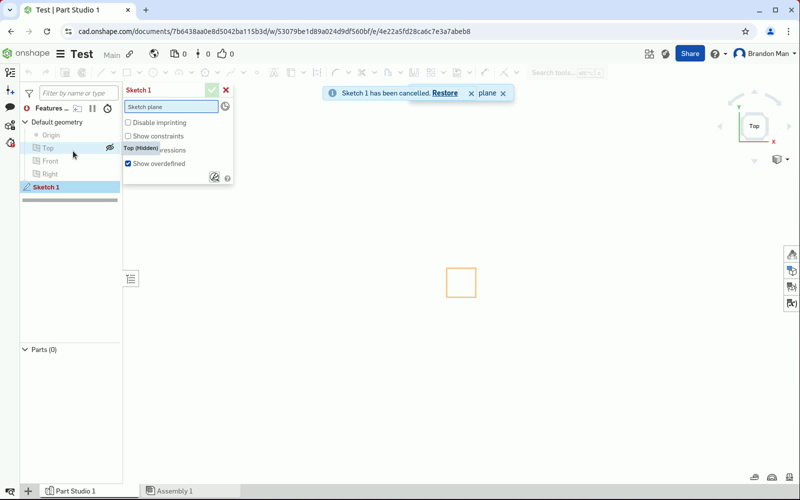
click(73, 150)
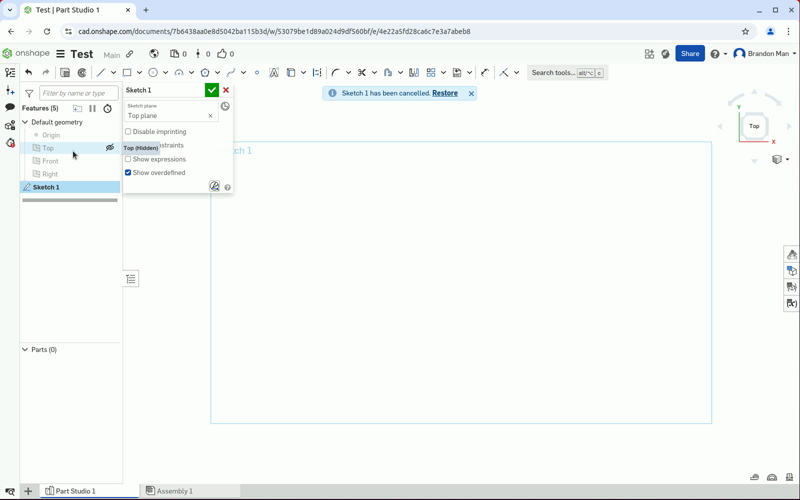
mouse_move(73, 352)
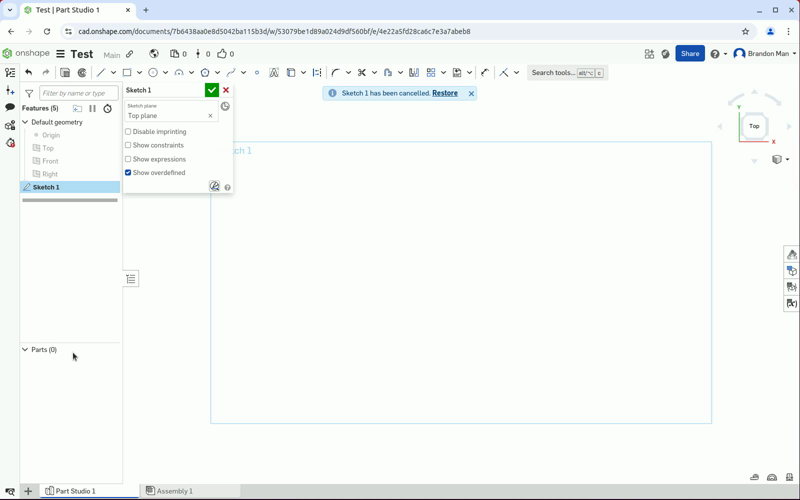
key(y)
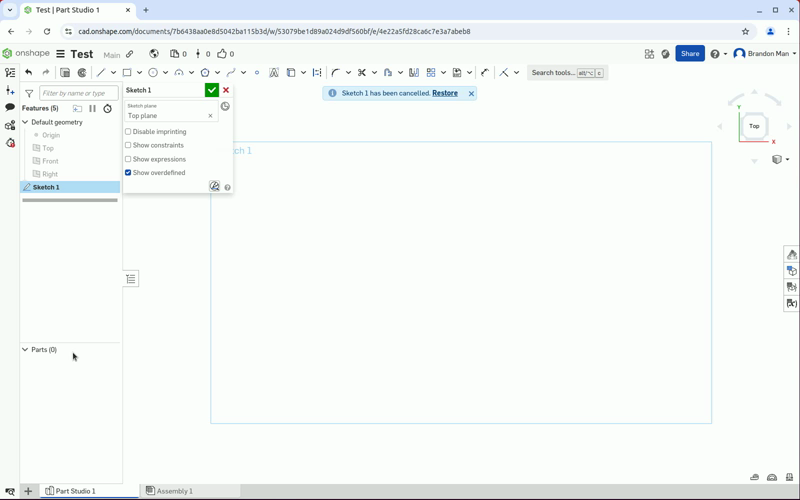
key(l)
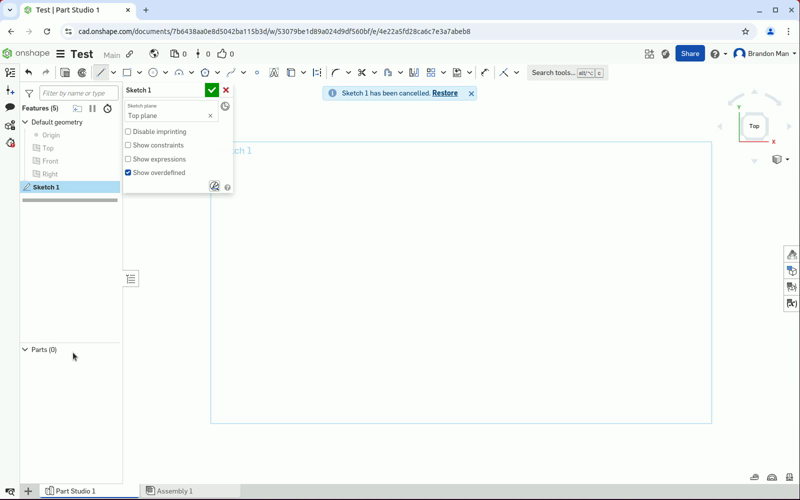
key_down(shift)
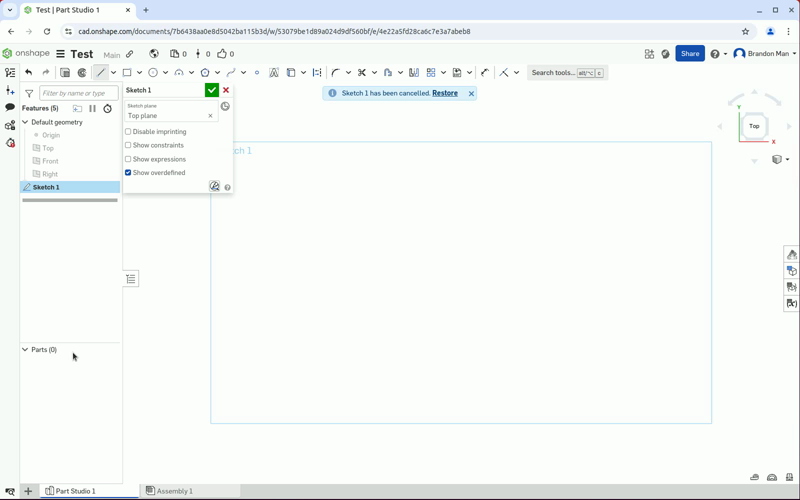
mouse_move(348, 329)
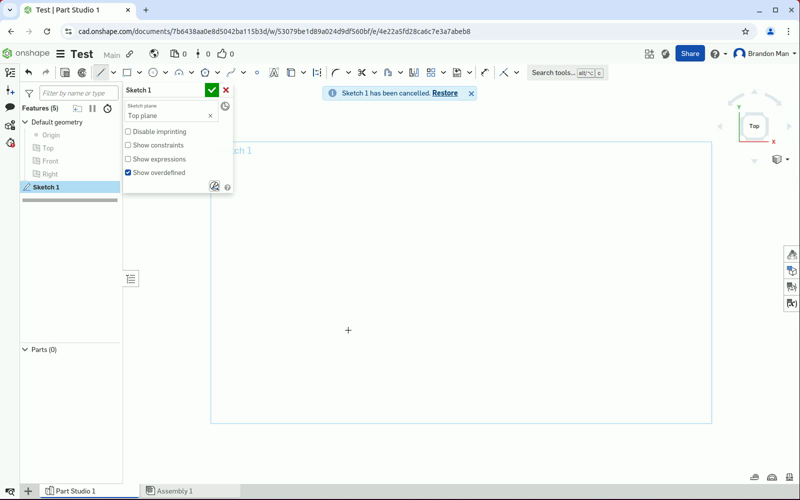
click(348, 329)
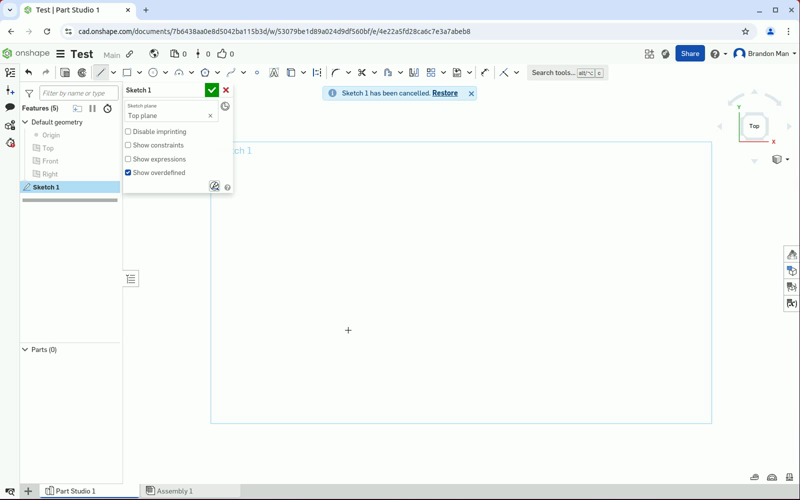
key_up(shift)
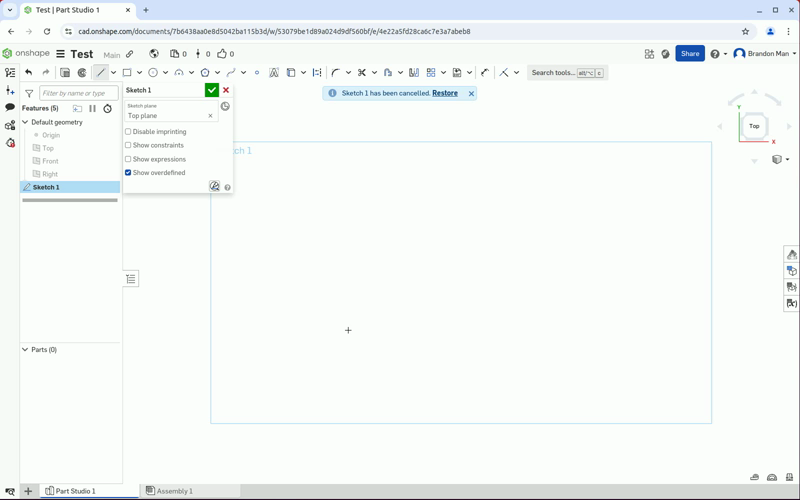
key_down(shift)
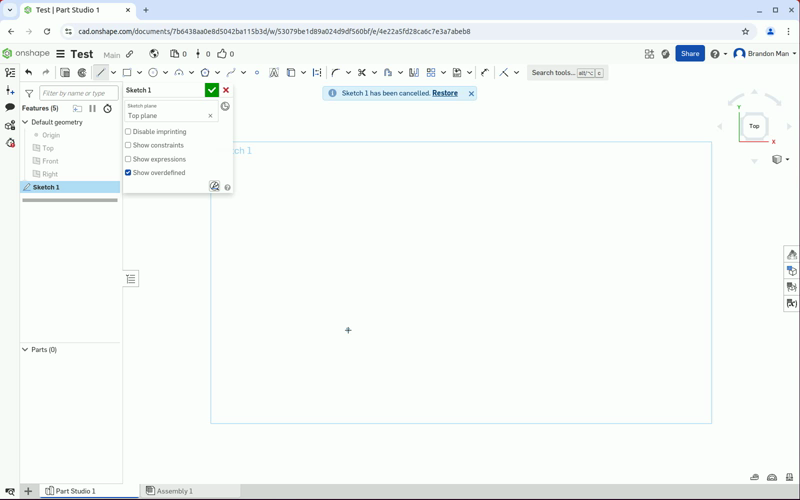
mouse_move(414, 395)
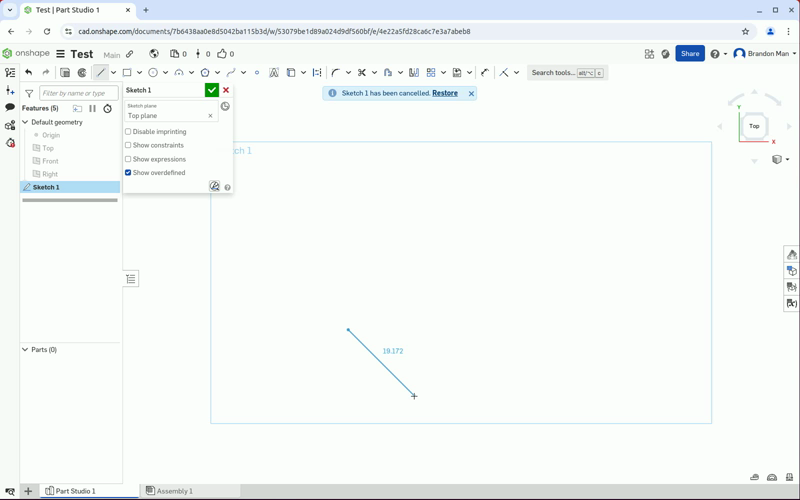
click(414, 395)
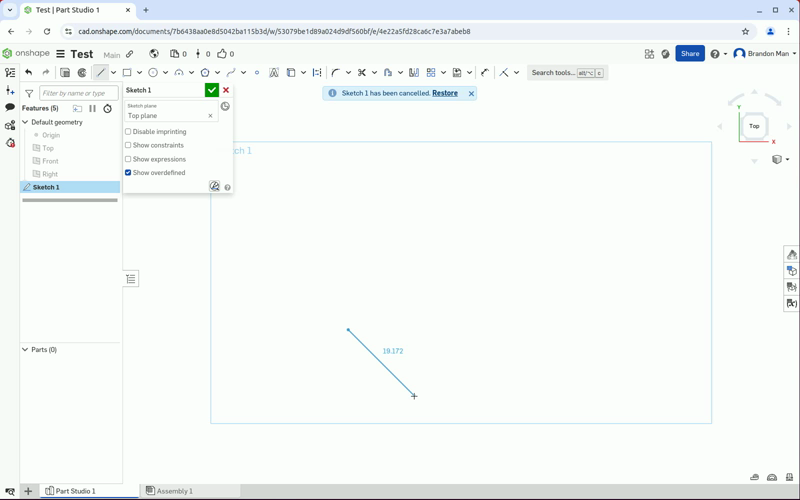
key_up(shift)
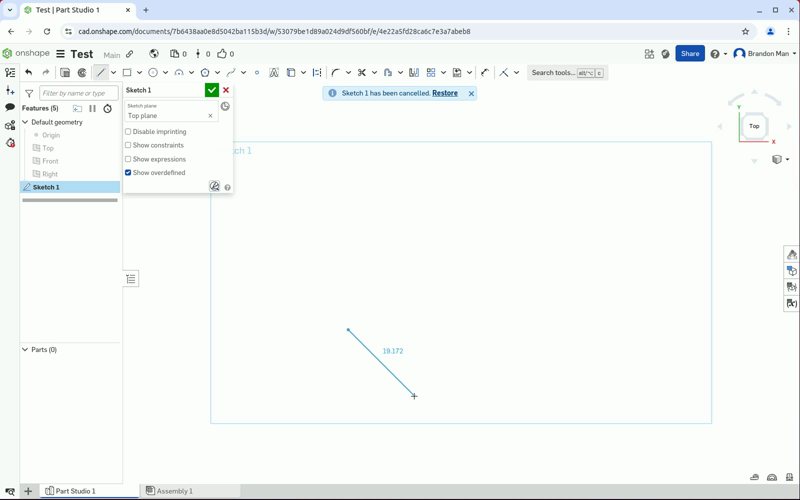
key_down(shift)
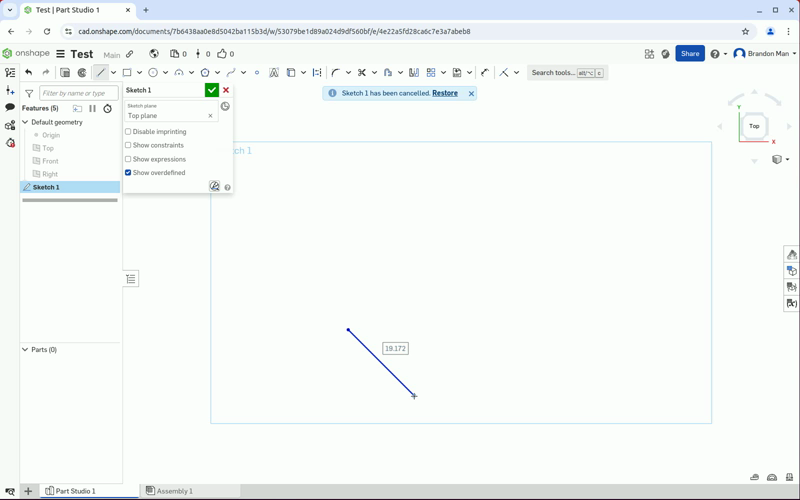
mouse_move(506, 395)
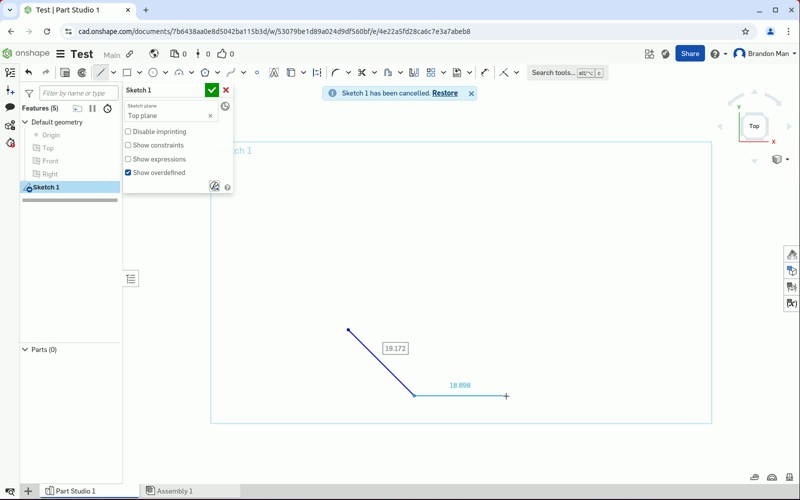
click(506, 395)
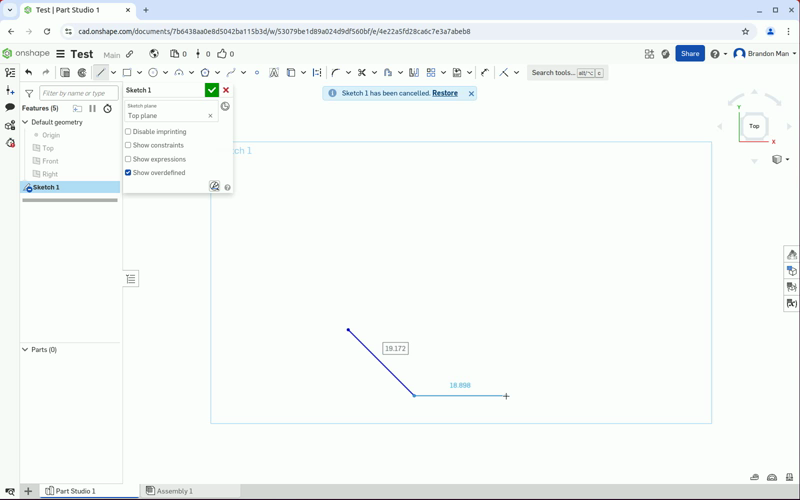
key_up(shift)
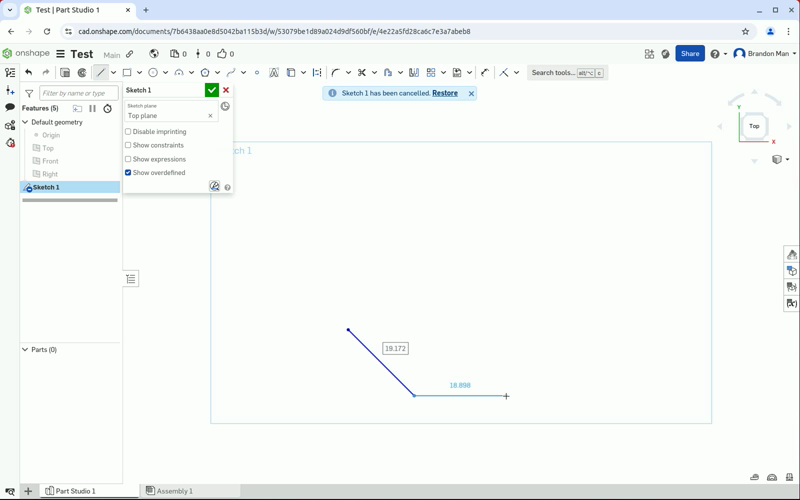
key_down(shift)
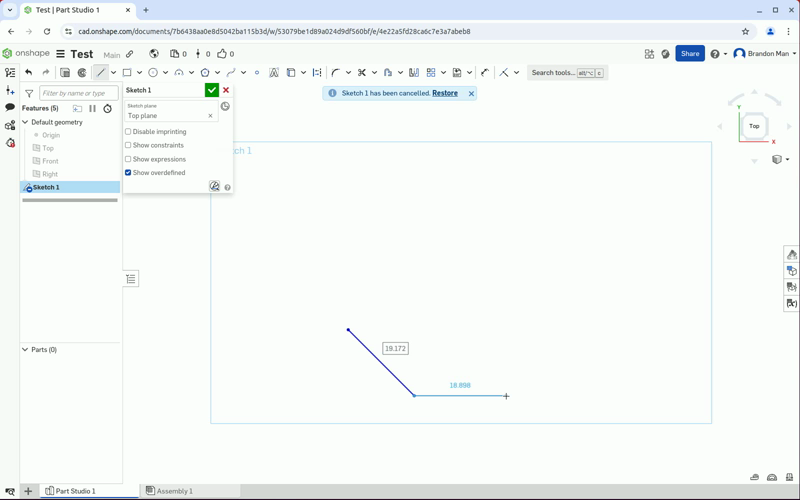
mouse_move(572, 329)
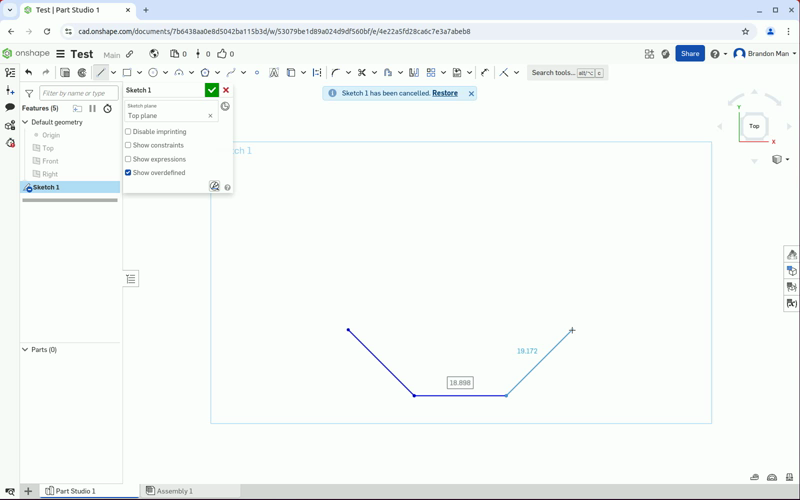
click(572, 329)
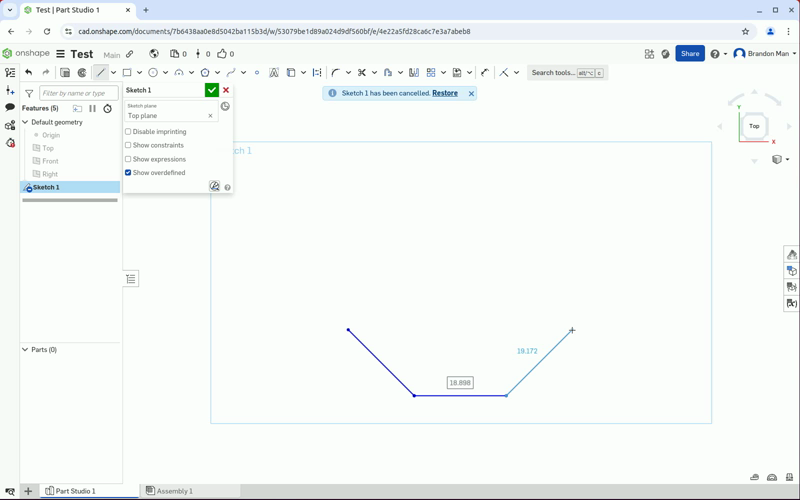
key_up(shift)
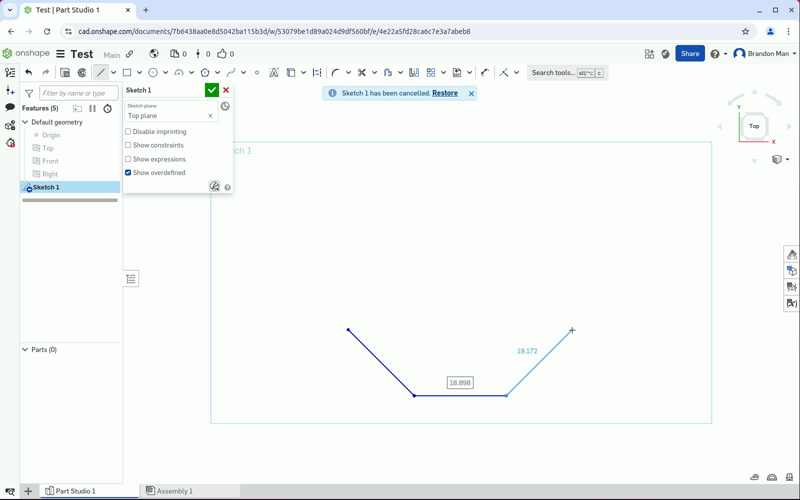
key_down(shift)
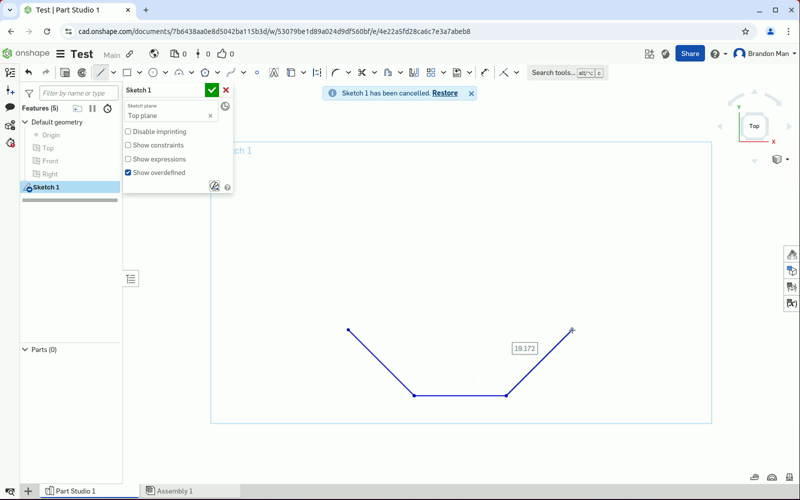
mouse_move(572, 237)
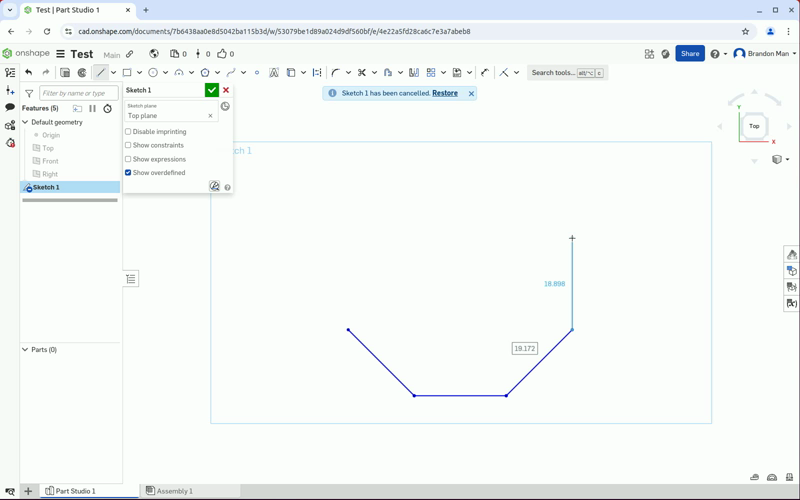
click(572, 237)
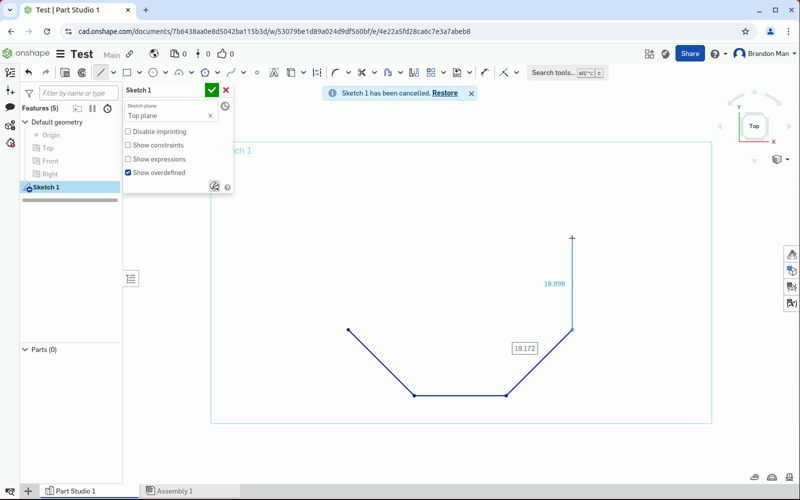
key_up(shift)
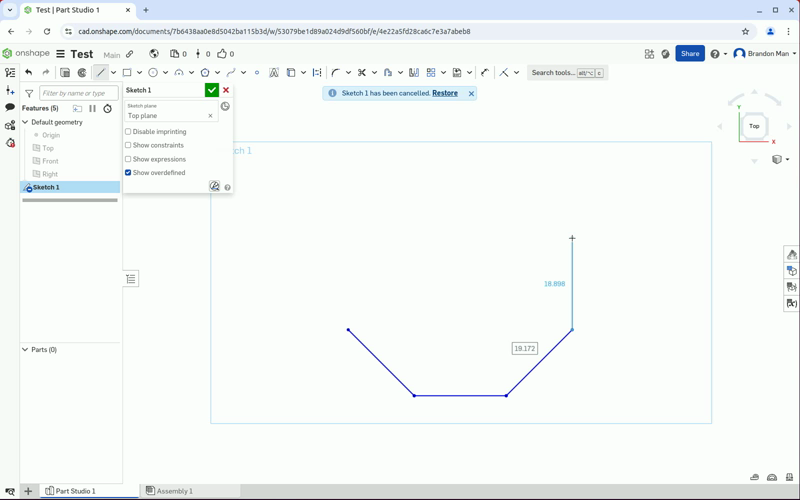
key_down(shift)
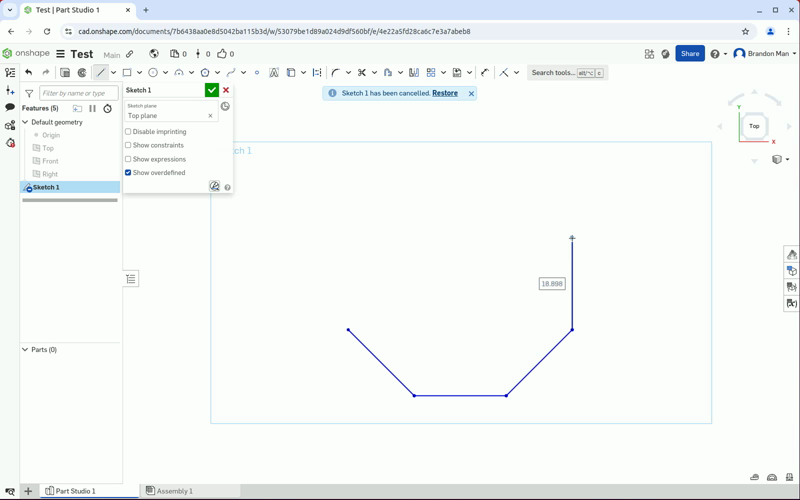
mouse_move(506, 171)
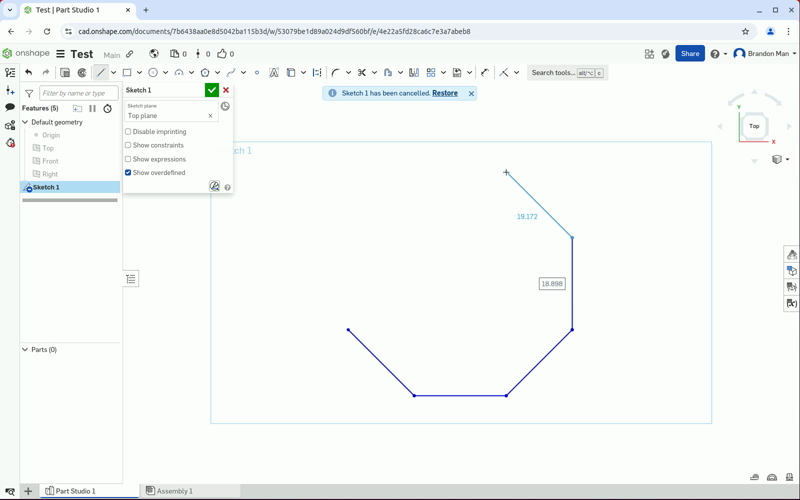
click(506, 171)
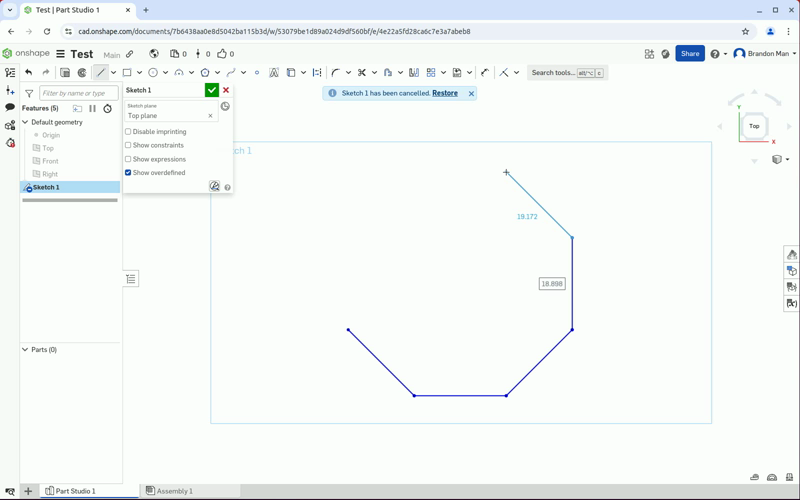
key_up(shift)
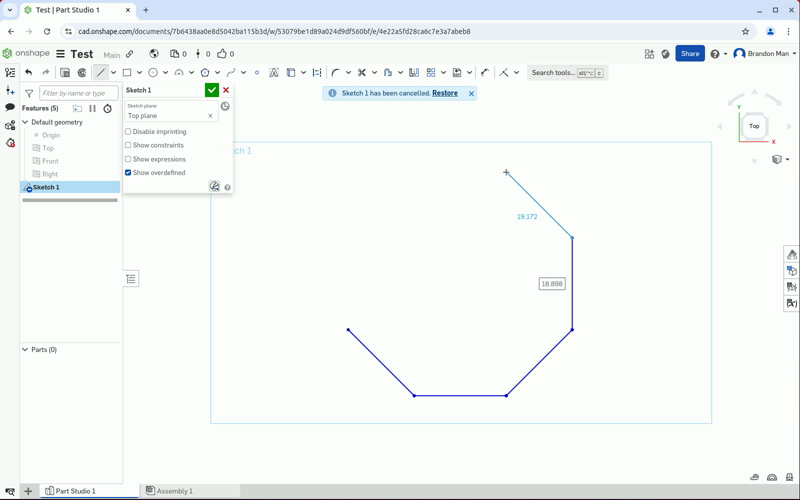
key_down(shift)
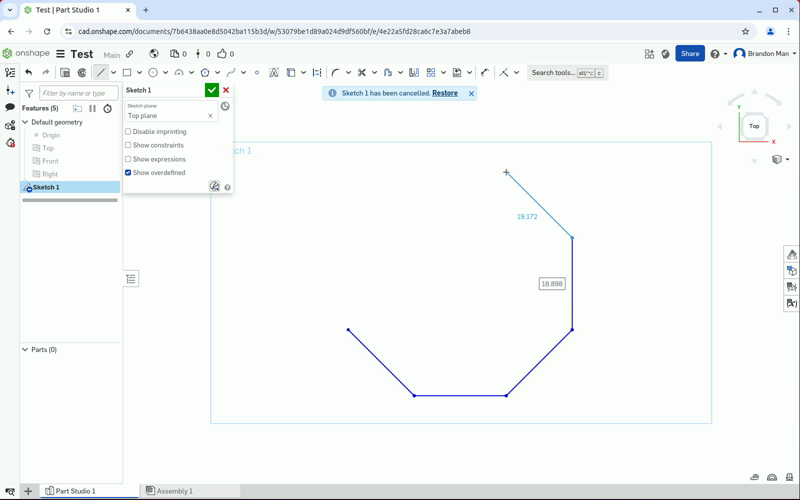
mouse_move(414, 171)
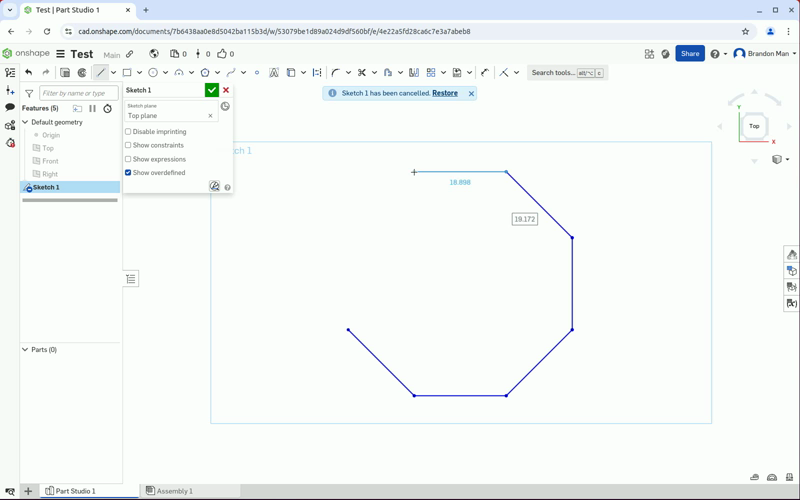
click(414, 171)
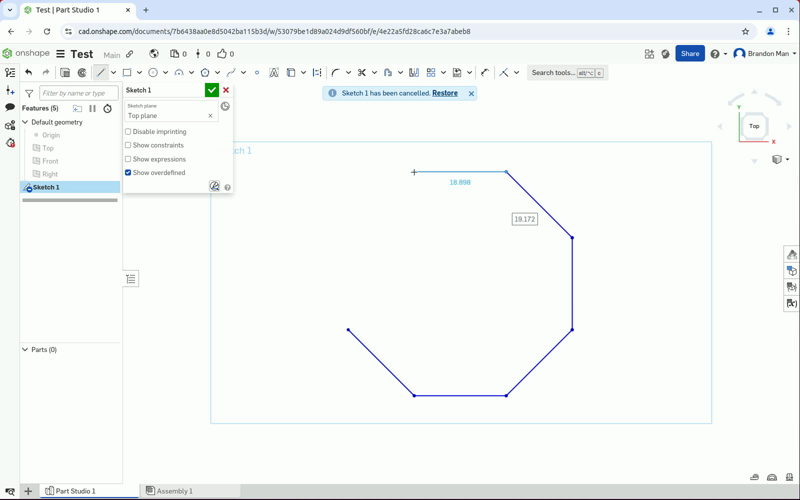
key_up(shift)
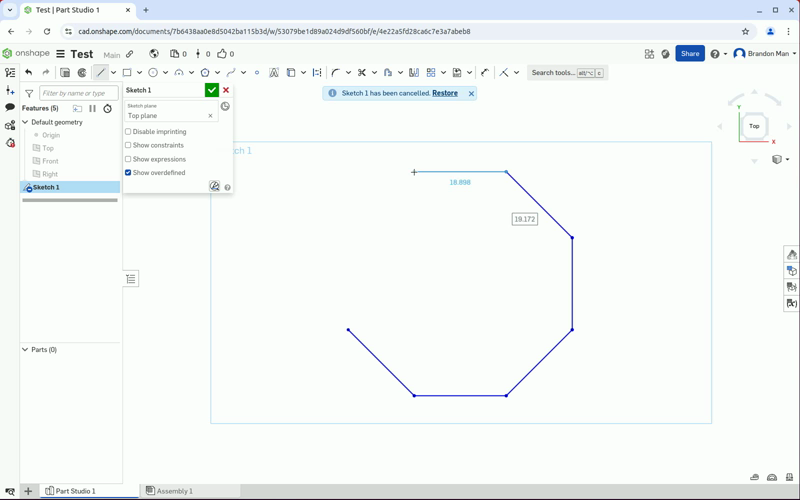
key_down(shift)
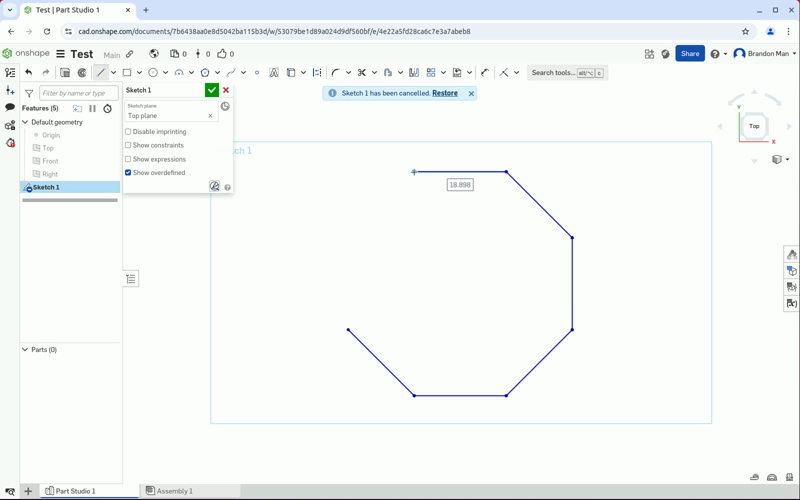
mouse_move(348, 237)
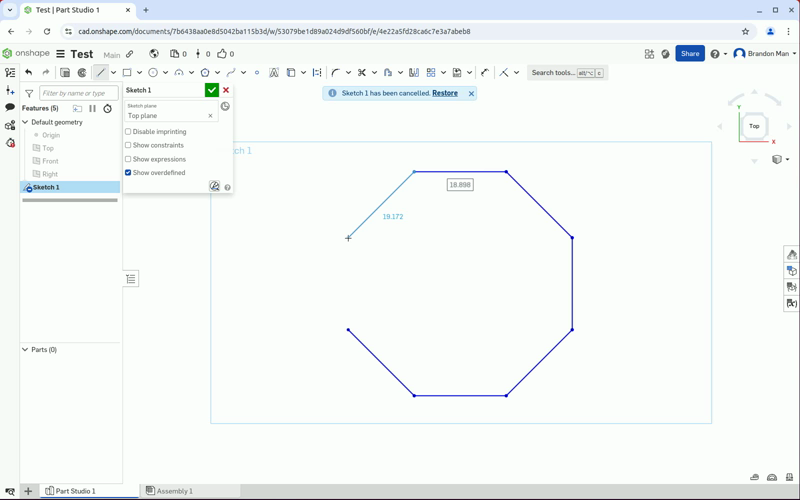
click(348, 237)
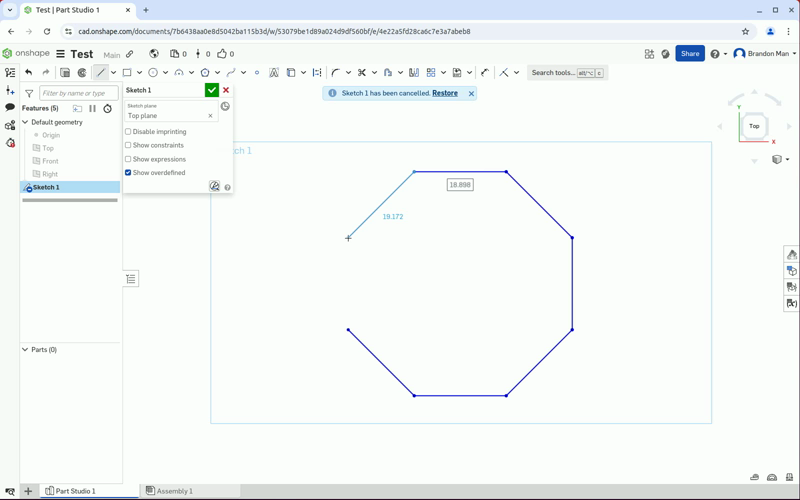
key_up(shift)
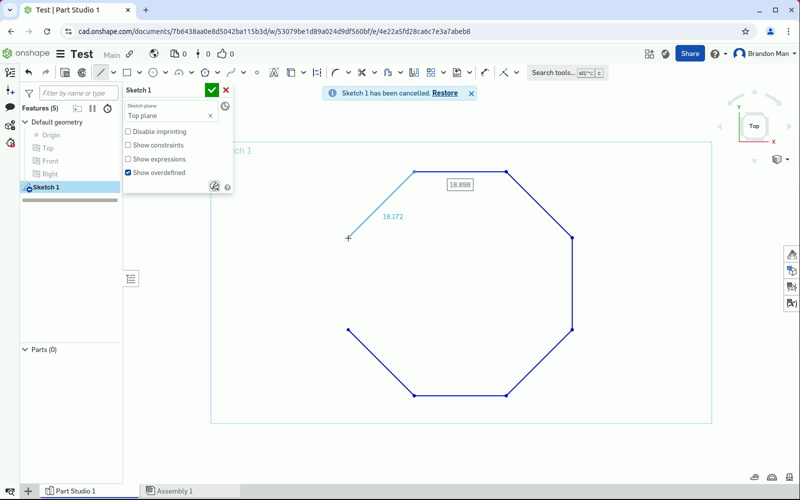
key_down(shift)
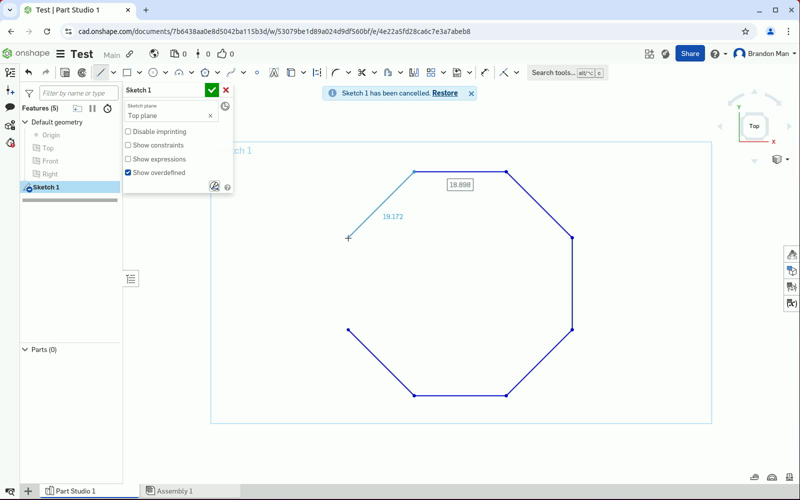
mouse_move(348, 329)
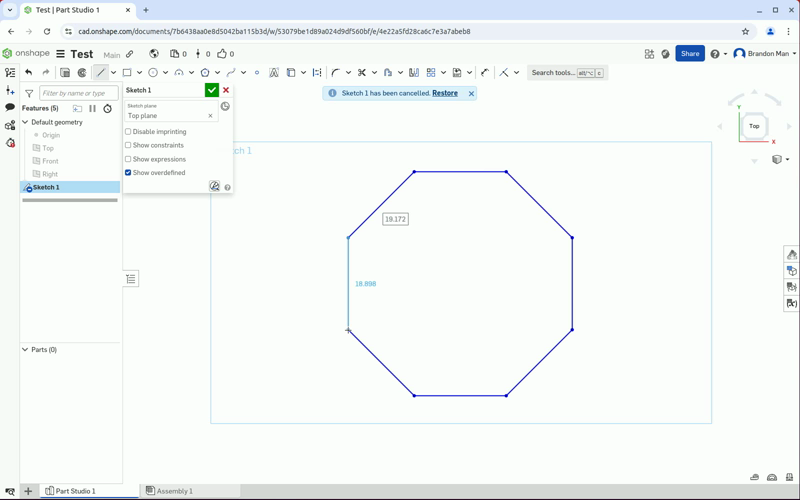
key_up(shift)
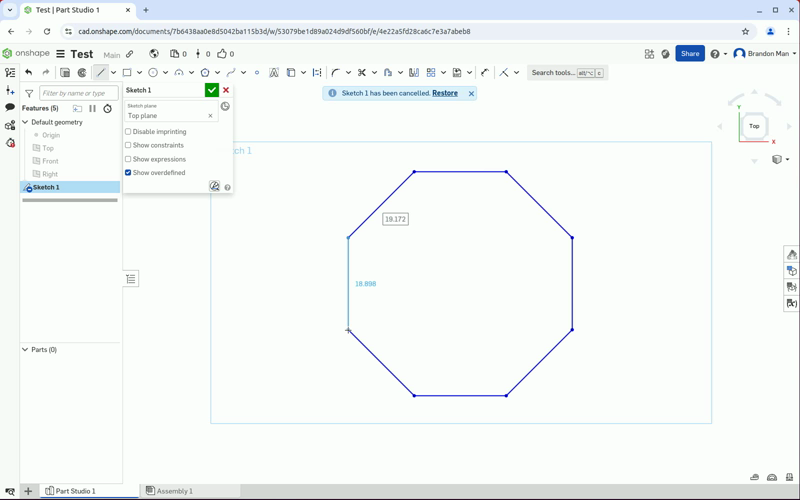
click(348, 329)
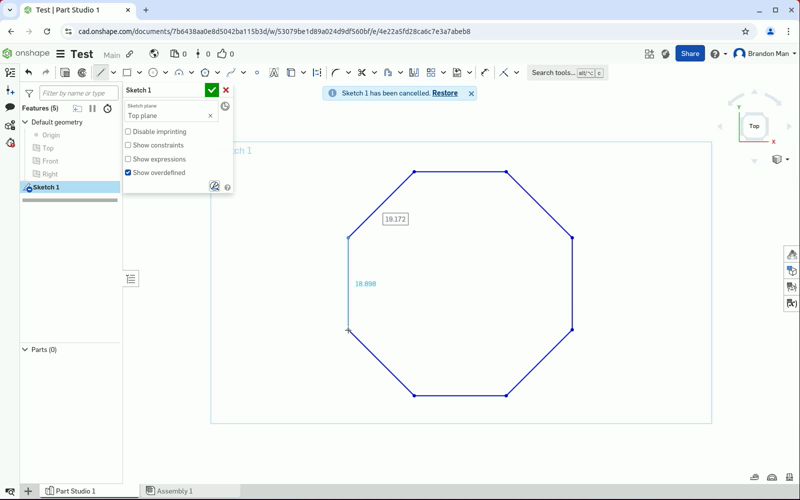
key(esc)
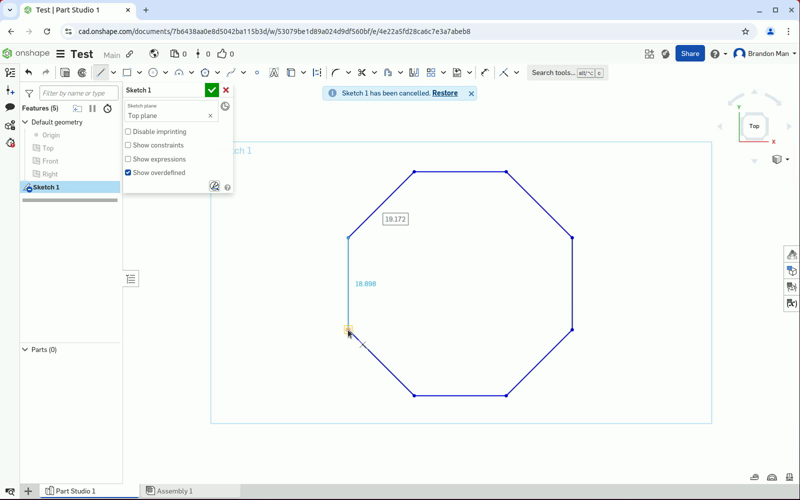
mouse_move(497, 234)
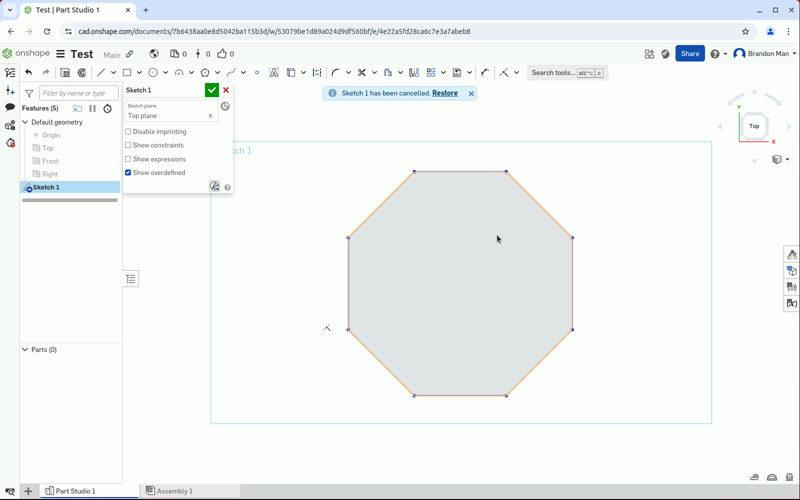
click(497, 234)
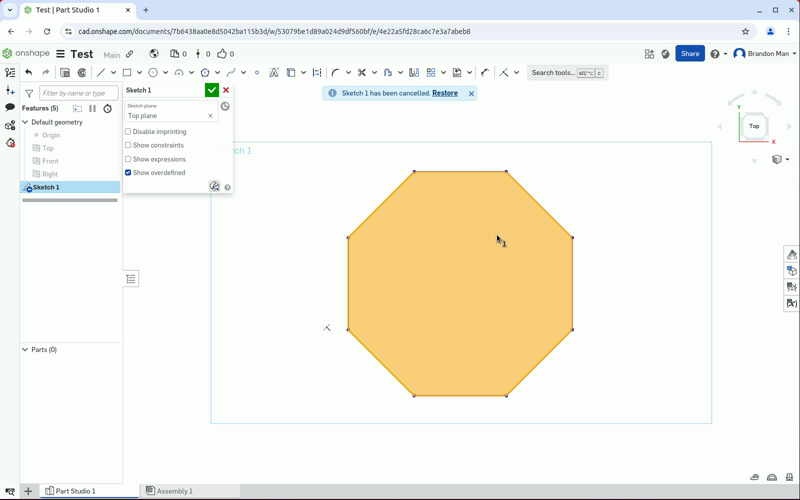
mouse_move(73, 352)
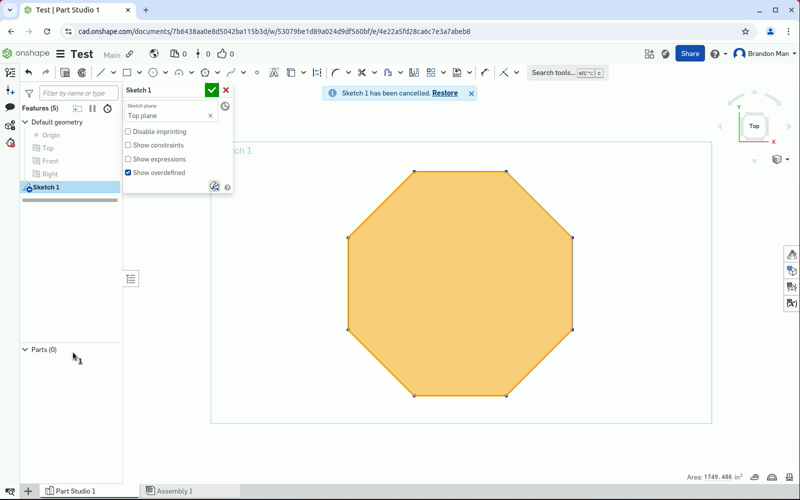
key(shift+y)
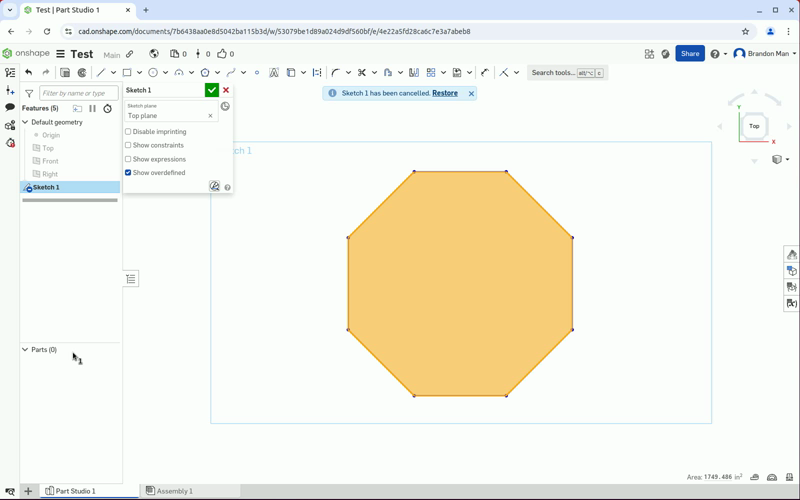
key(shift+e)
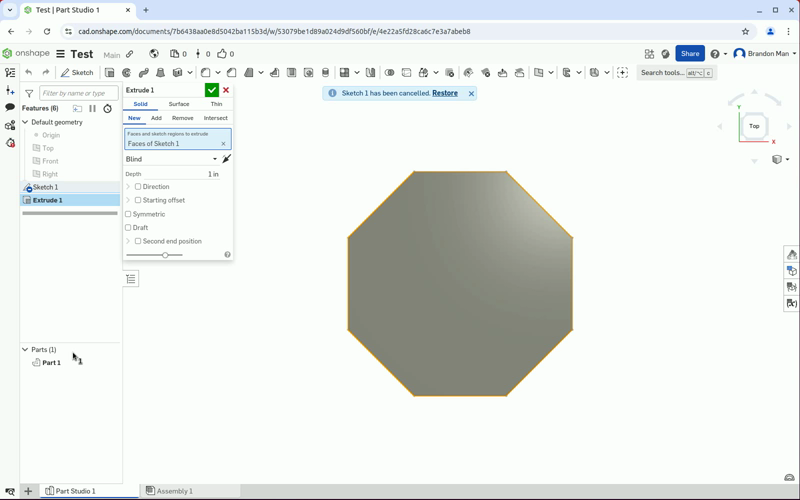
mouse_move(143, 106)
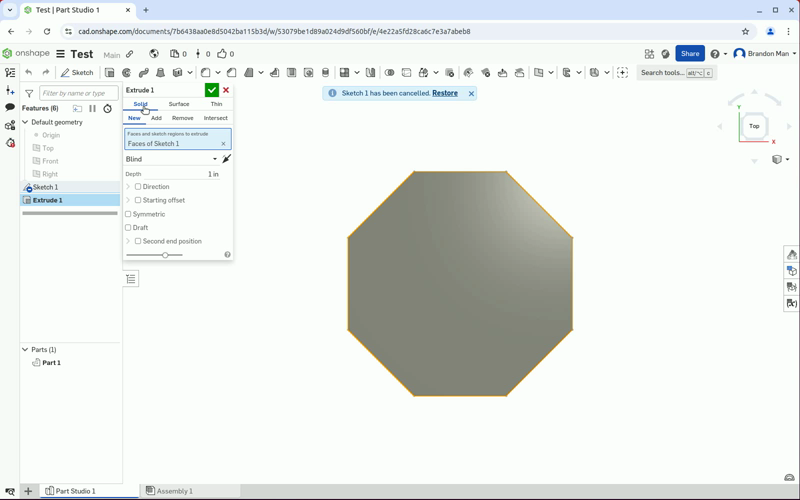
click(143, 106)
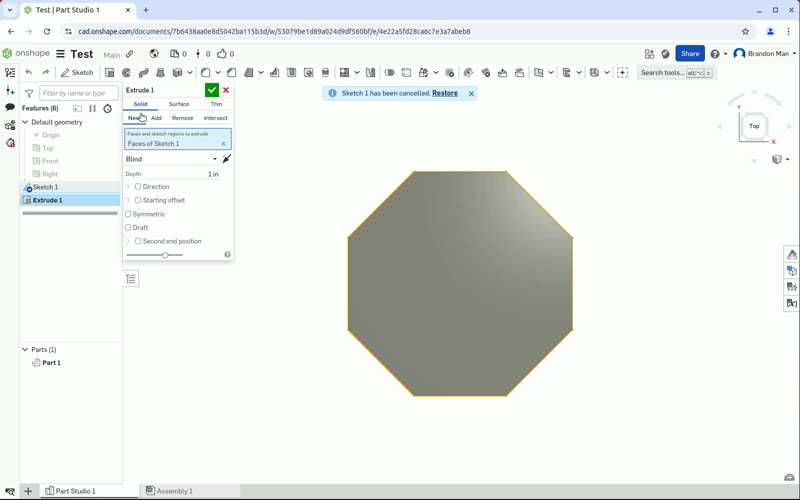
mouse_move(137, 120)
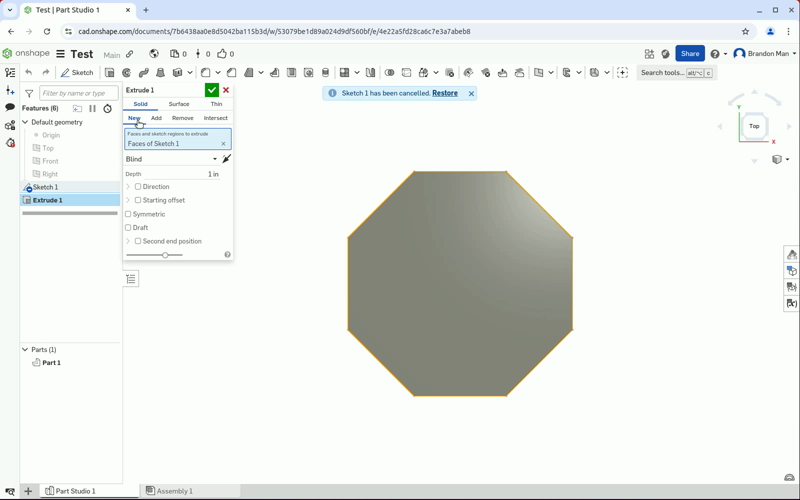
click(137, 120)
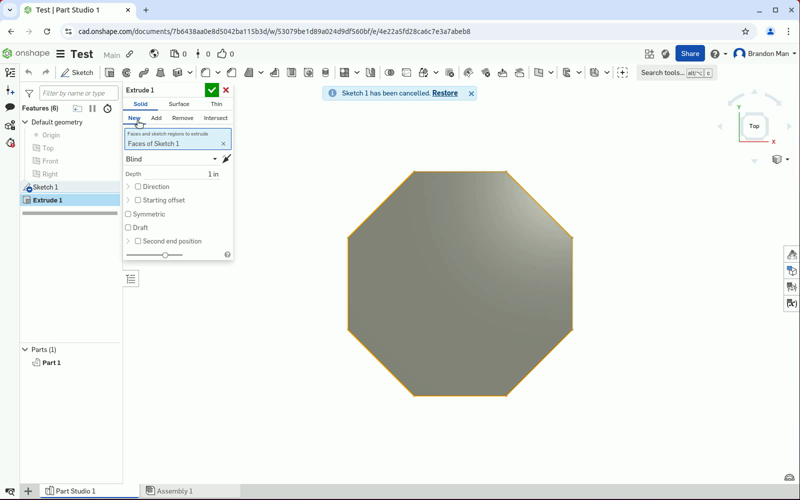
key(tab, 4)
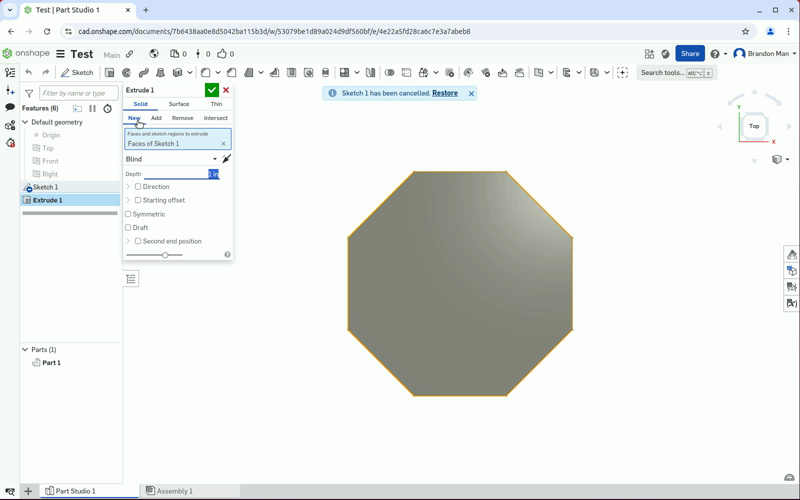
text(9.147)
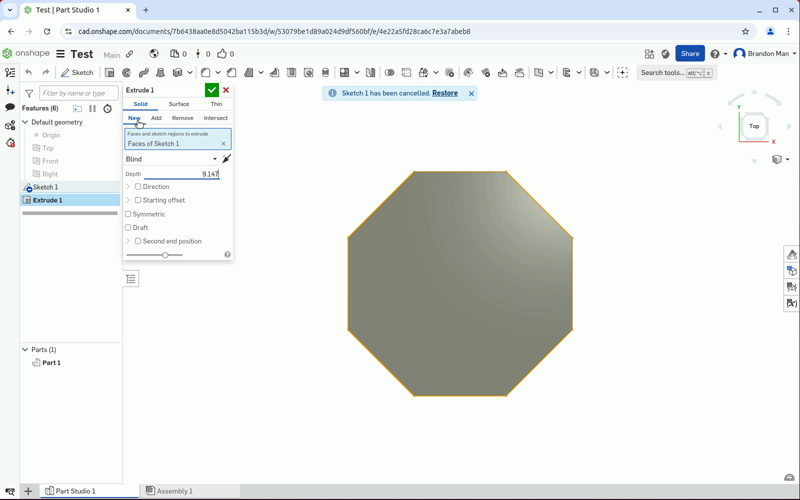
key(enter)
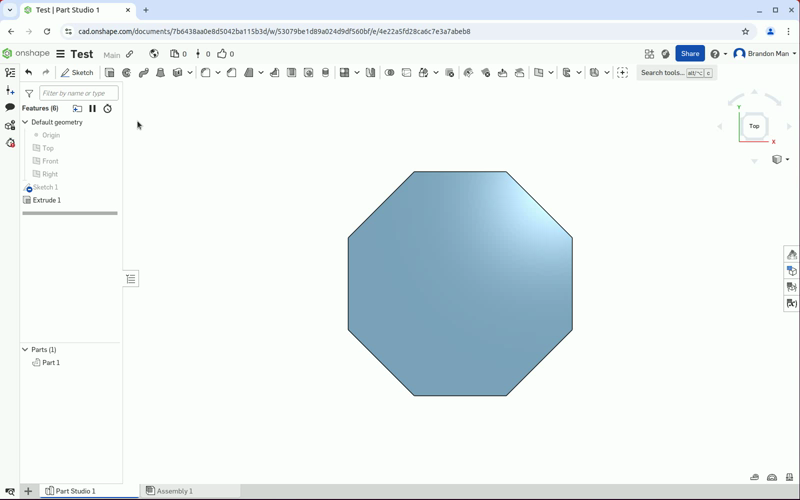
key(shift+h)
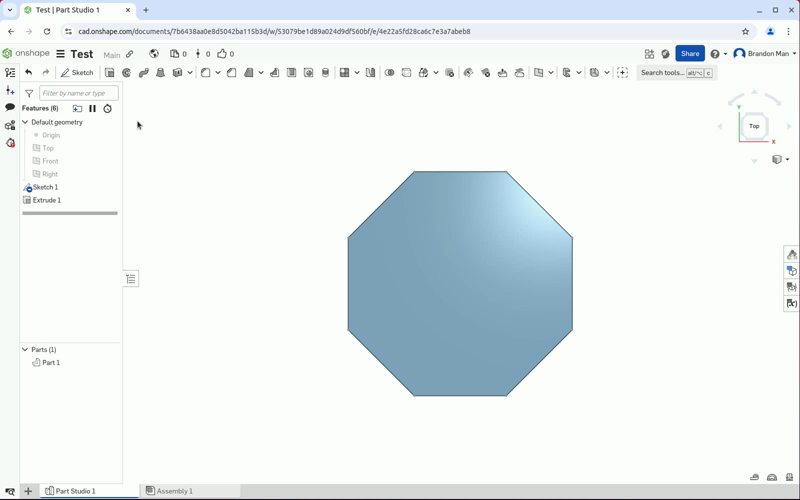
key(shift+h)
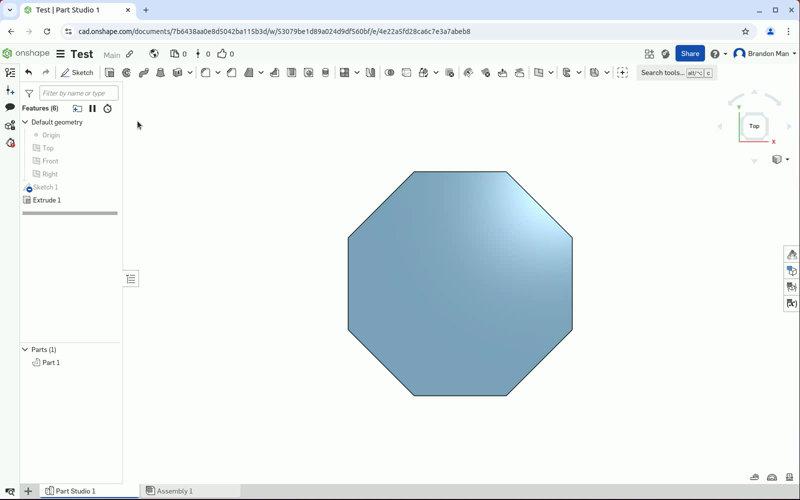
mouse_move(73, 189)
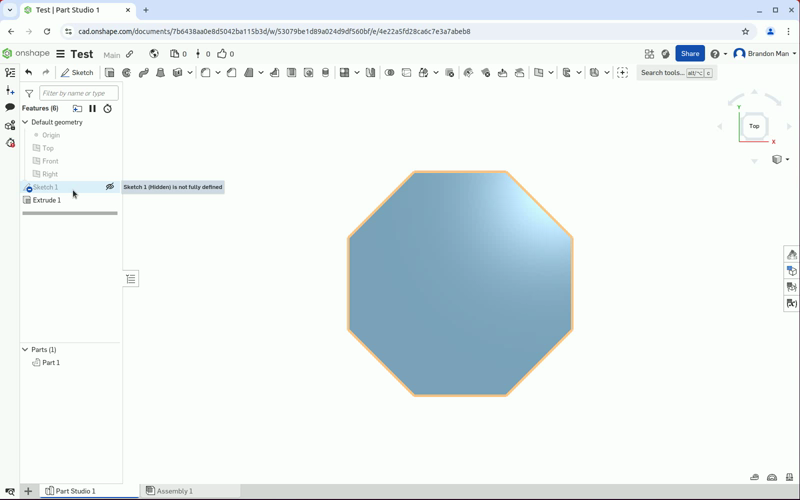
click(73, 189)
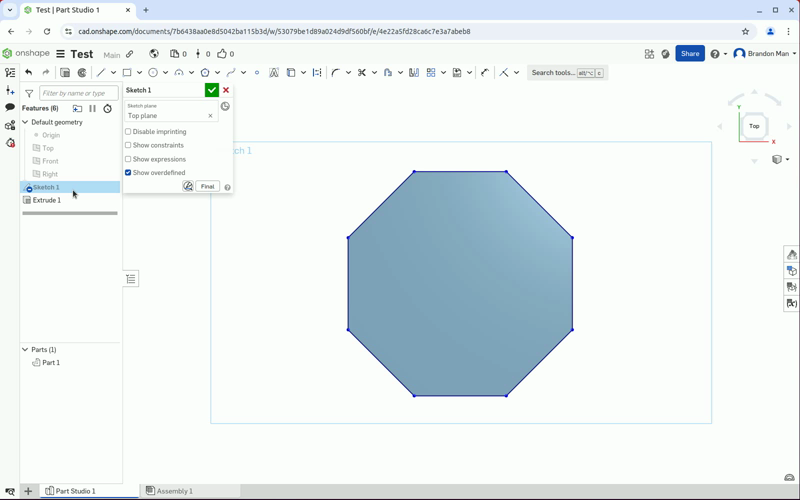
mouse_move(229, 92)
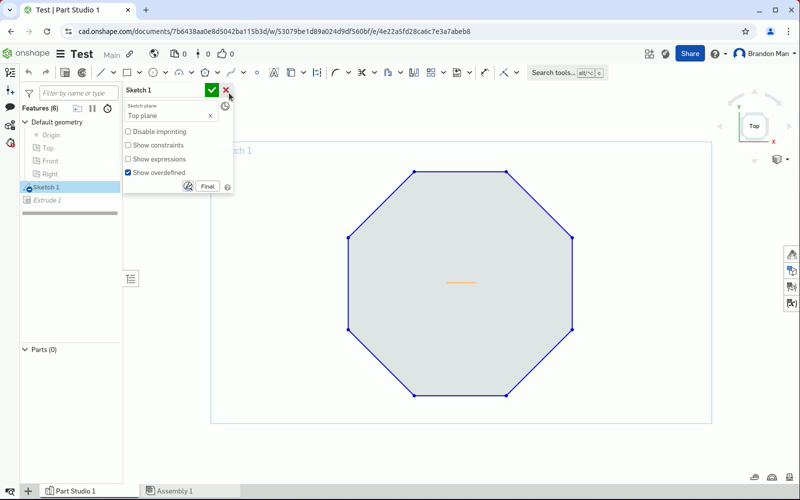
click(229, 92)
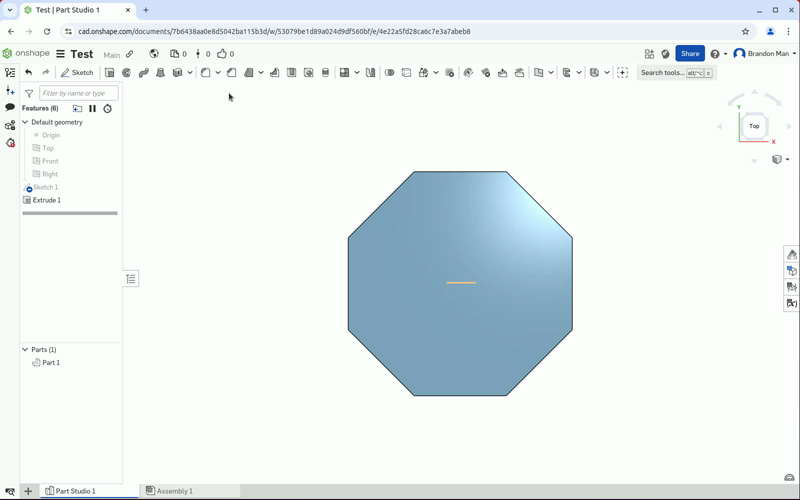
mouse_move(541, 75)
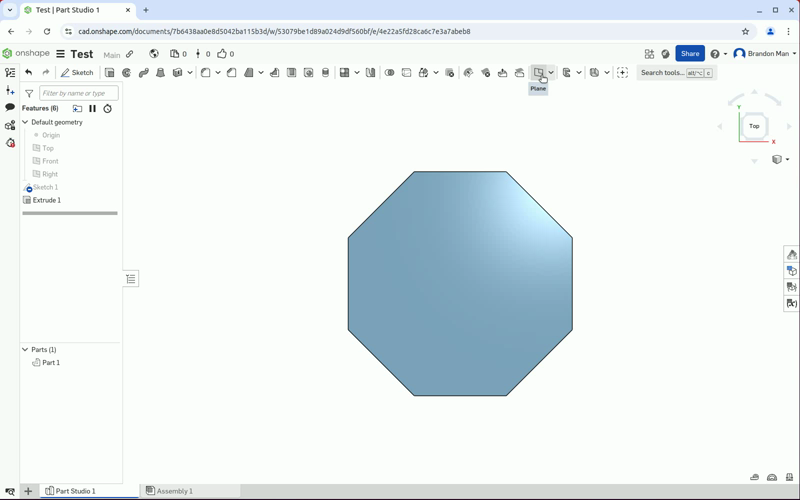
click(541, 75)
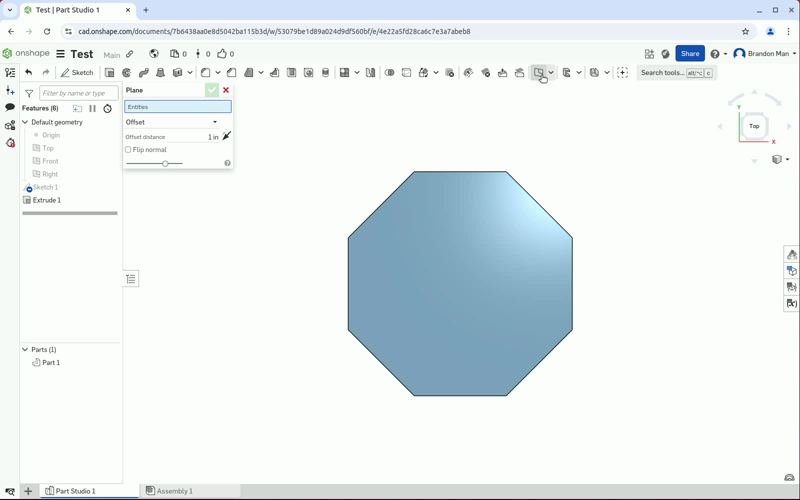
mouse_move(73, 150)
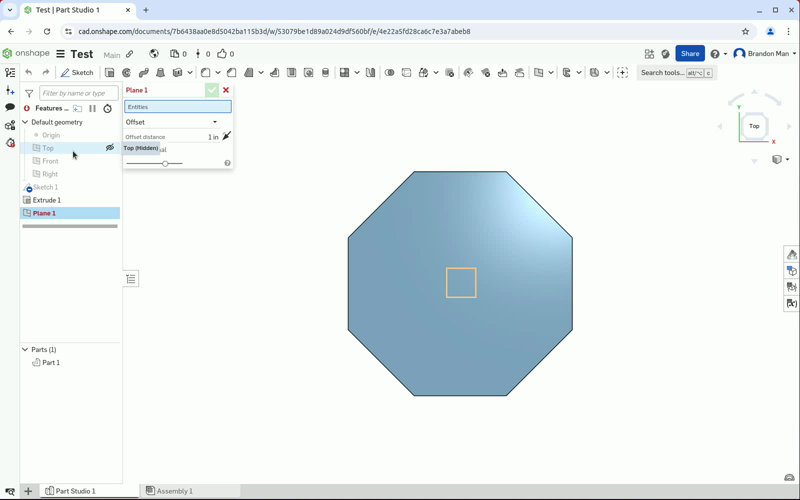
click(73, 150)
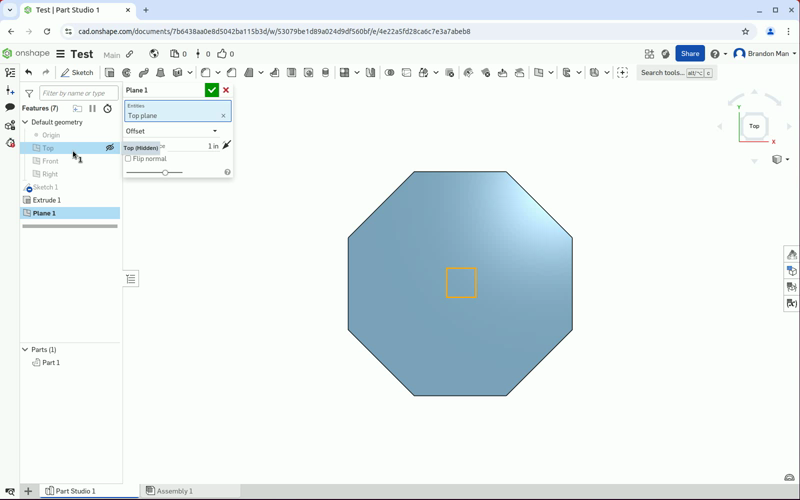
key(tab, 2)
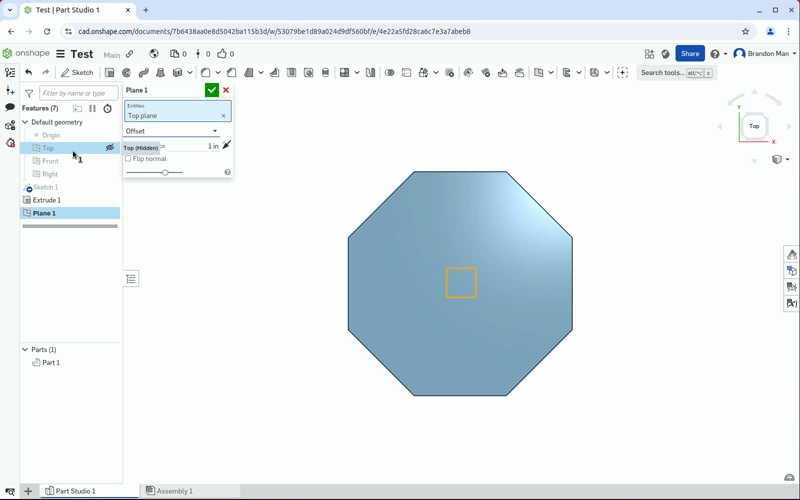
text(9.151)
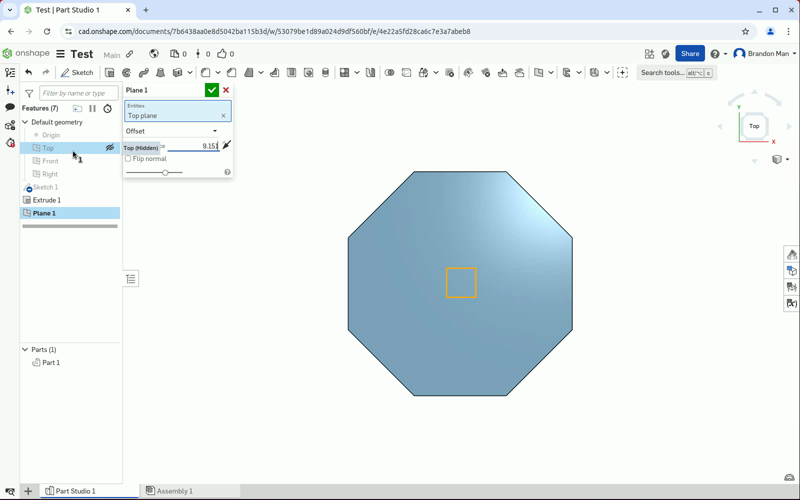
key(enter, 2)
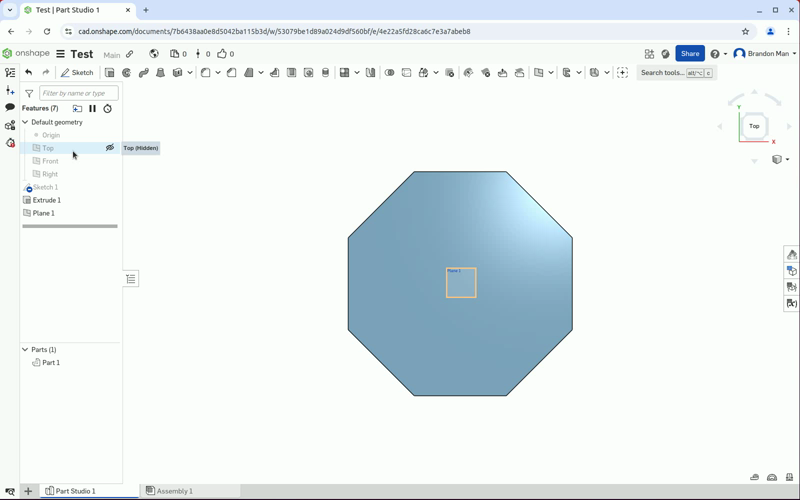
key(shift+s)
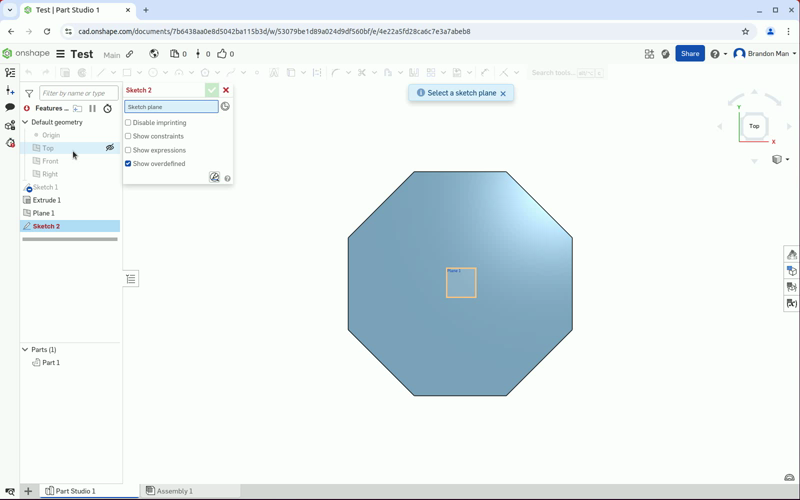
mouse_move(73, 215)
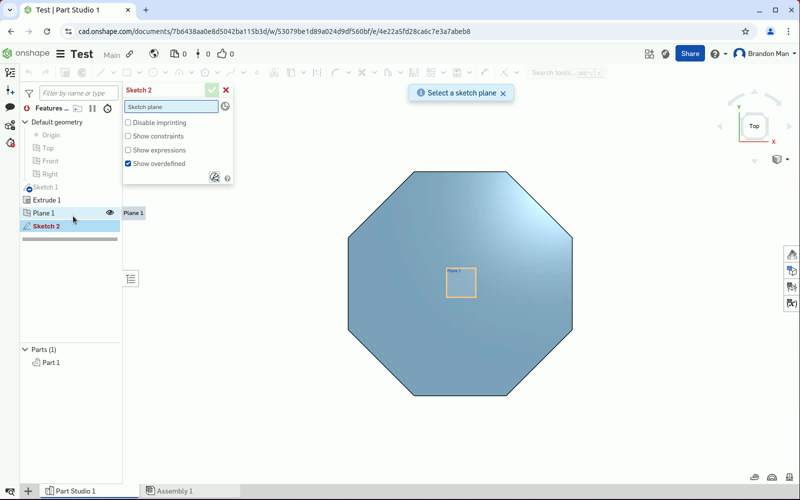
click(73, 215)
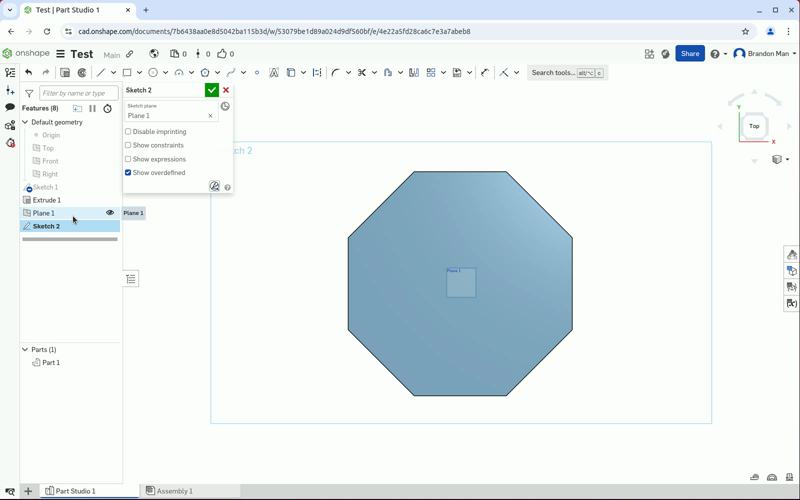
mouse_move(73, 352)
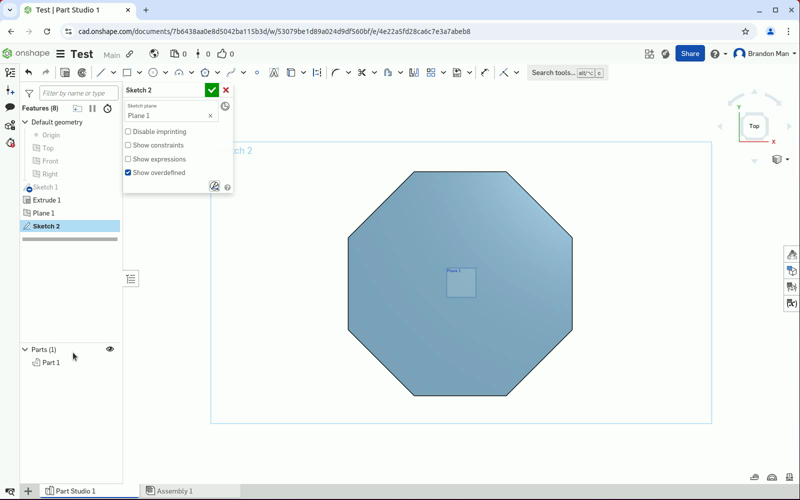
key(y)
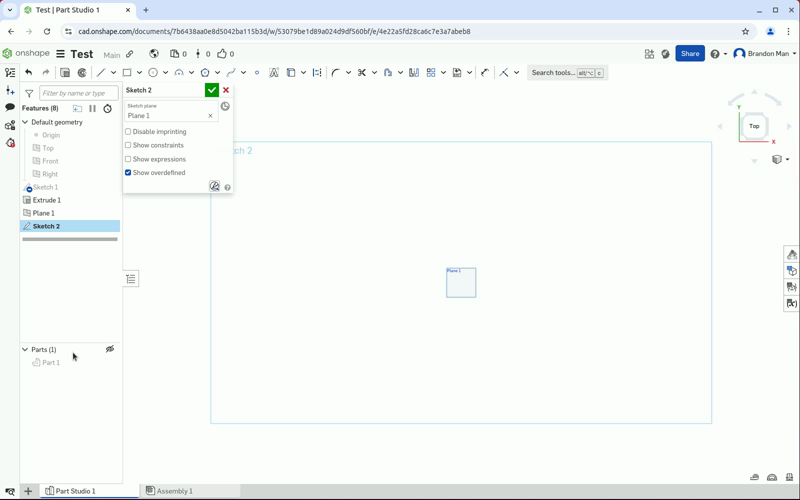
key(c)
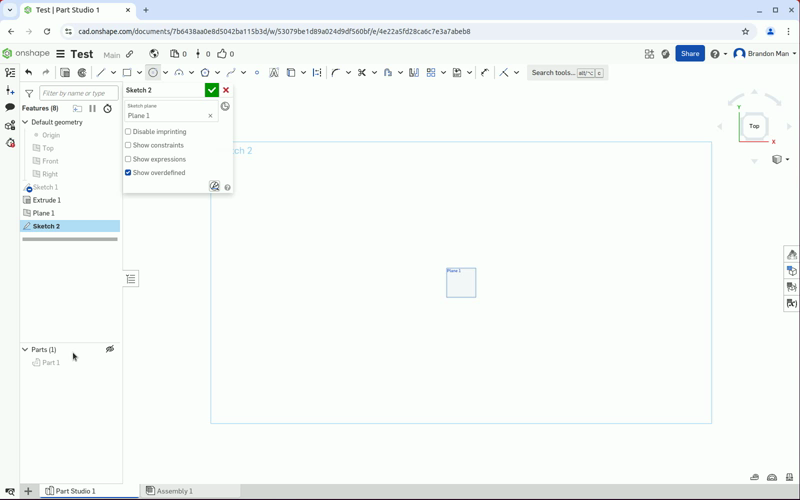
key_down(shift)
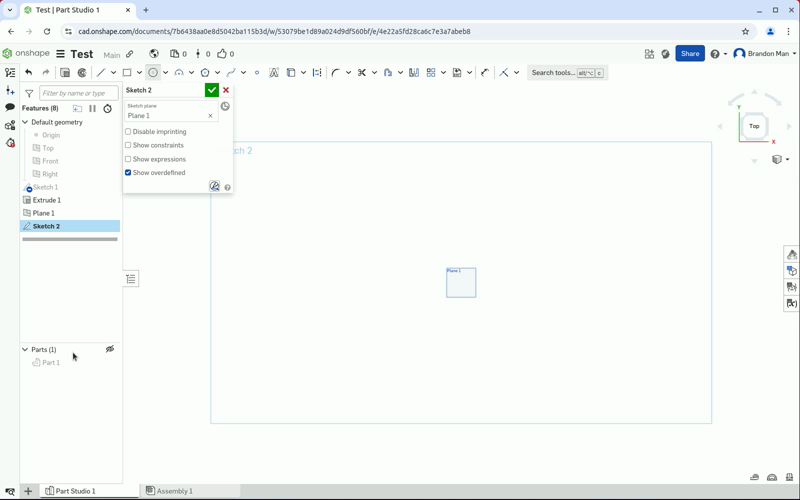
mouse_move(461, 282)
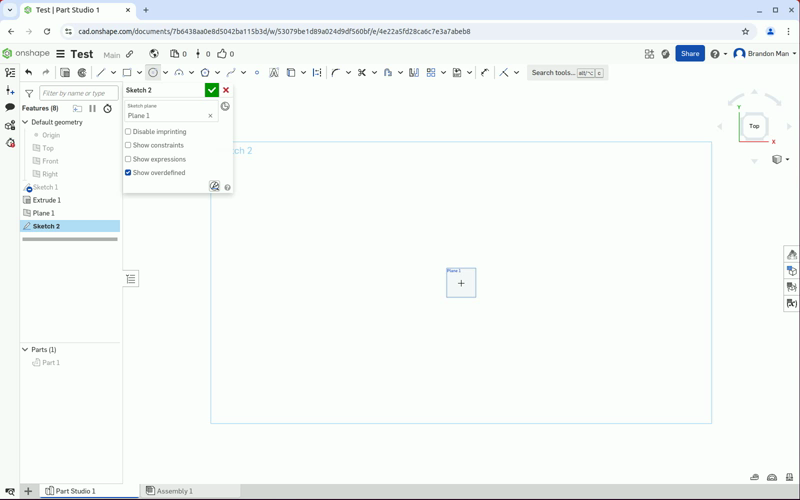
click(461, 282)
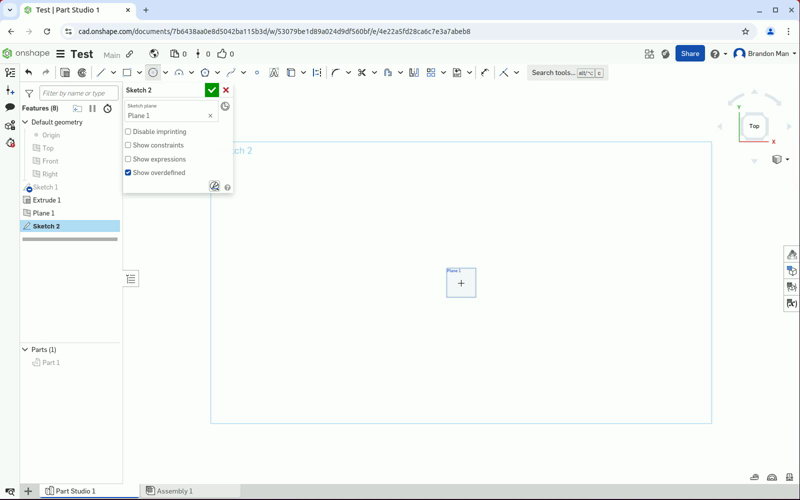
key_up(shift)
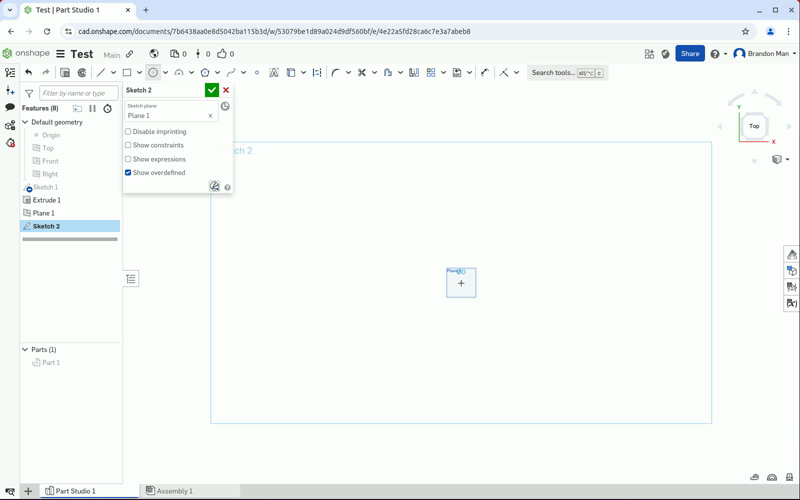
mouse_move(552, 282)
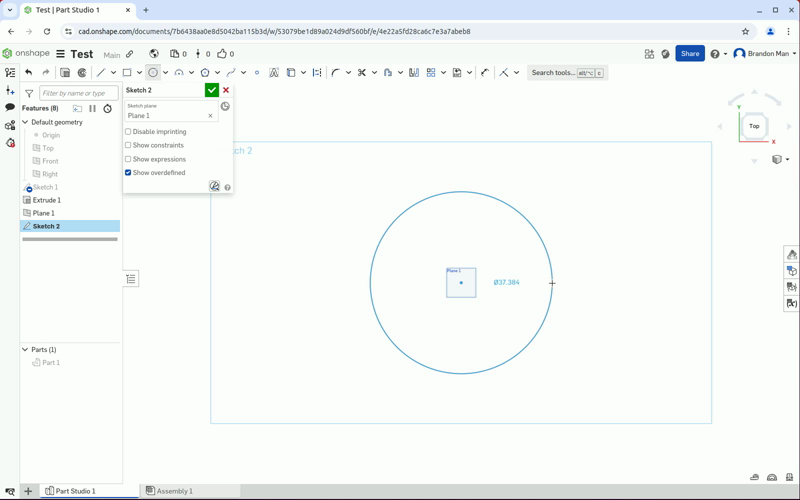
click(552, 282)
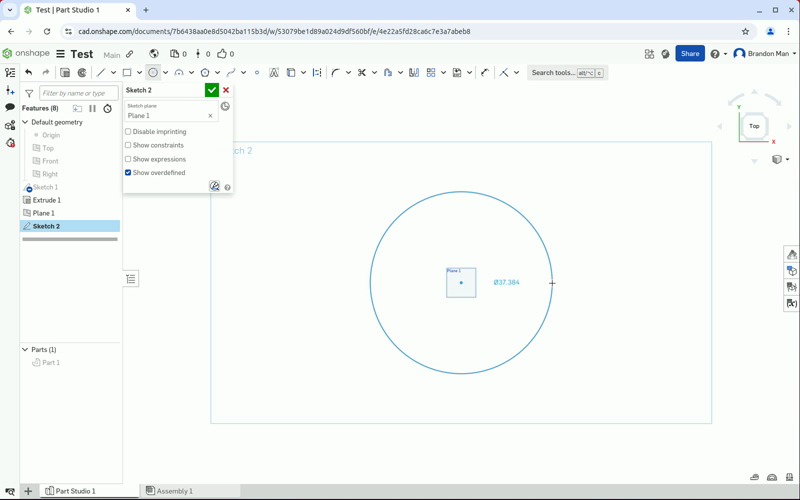
key(esc)
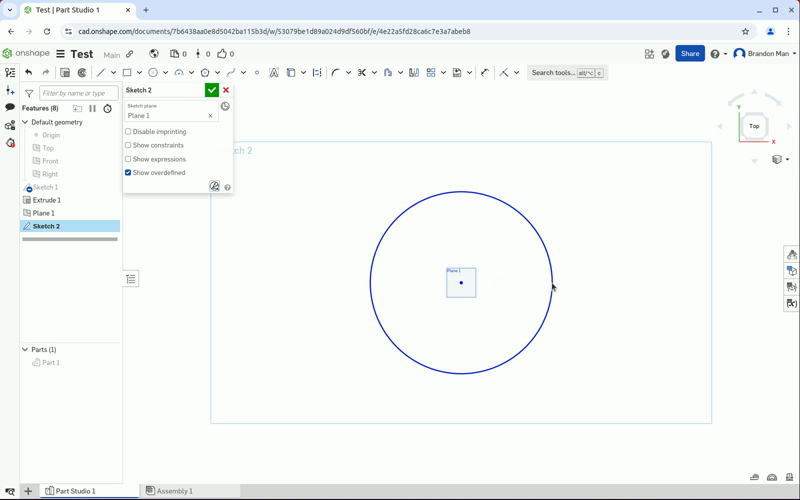
mouse_move(432, 288)
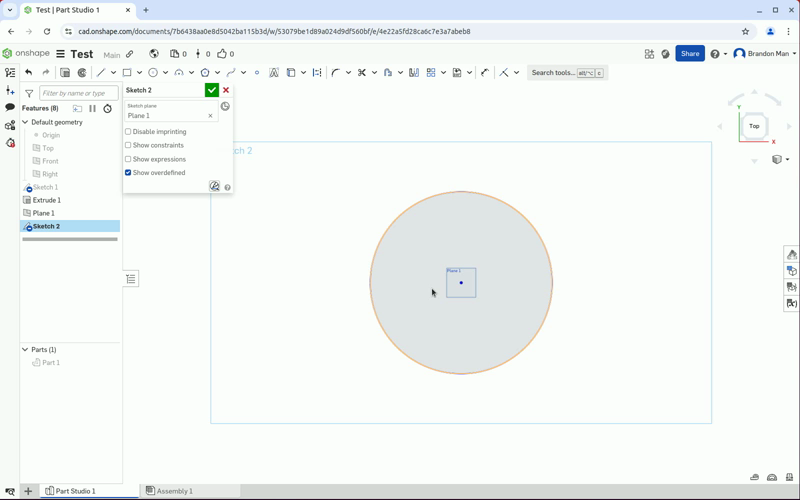
click(432, 288)
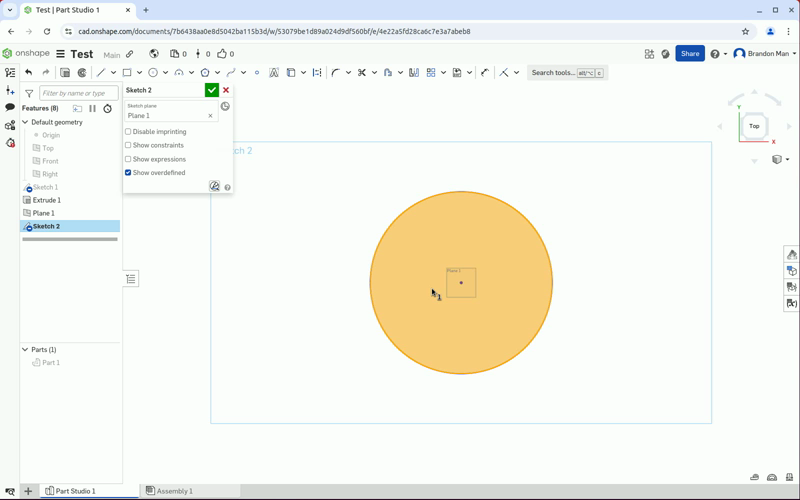
mouse_move(73, 352)
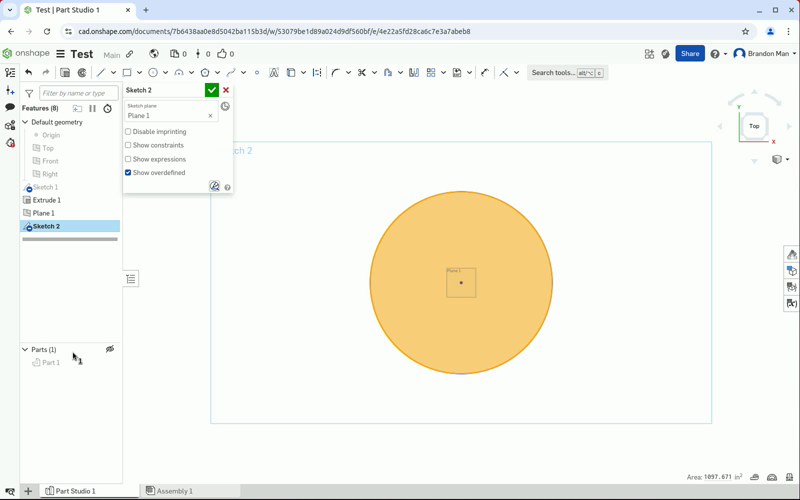
key(shift+y)
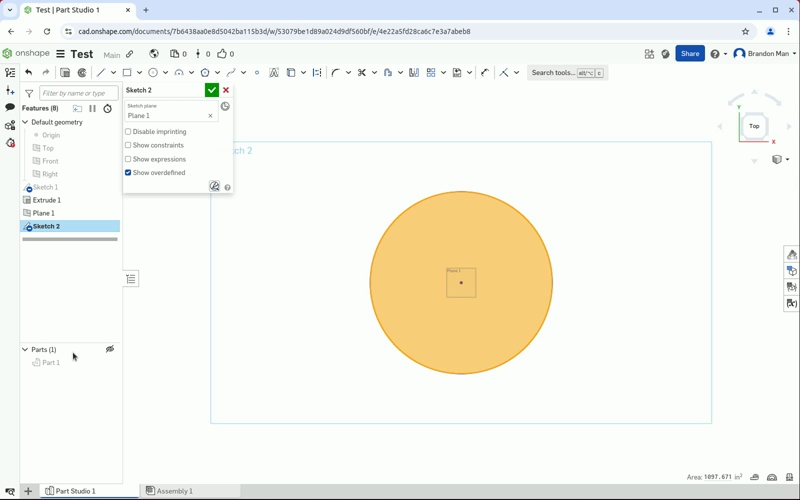
key(shift+e)
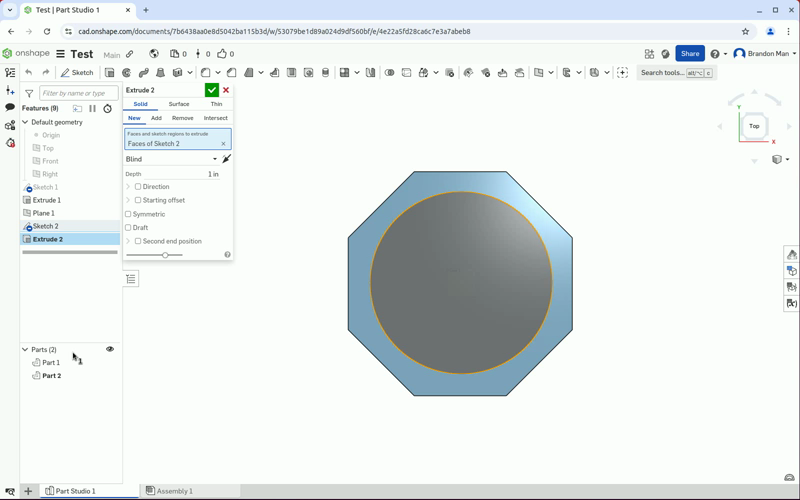
mouse_move(143, 106)
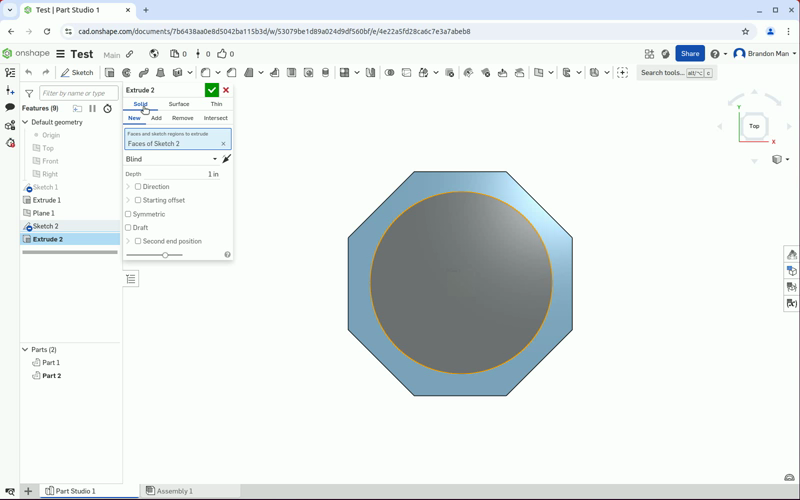
click(143, 106)
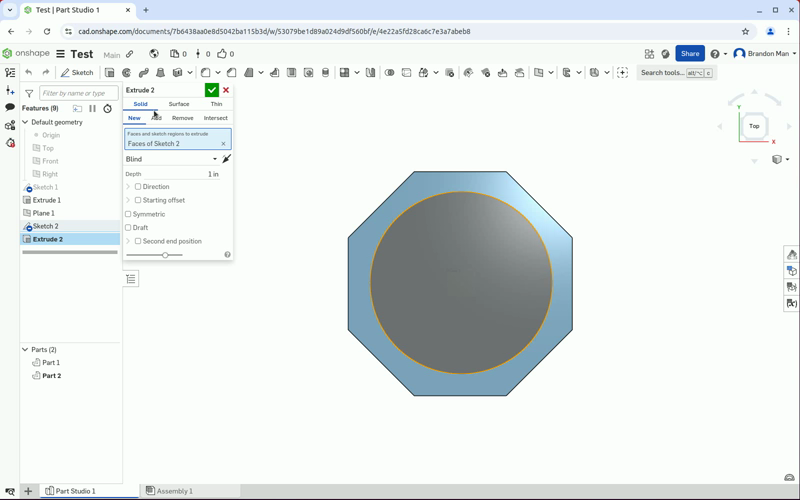
mouse_move(186, 120)
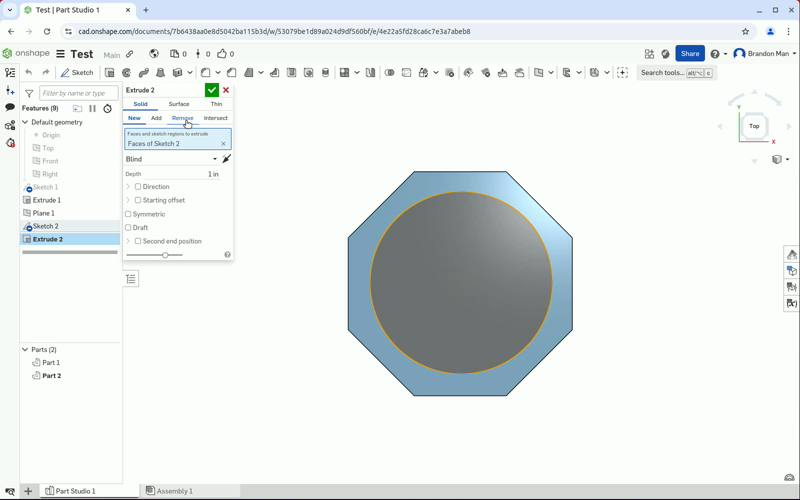
click(186, 120)
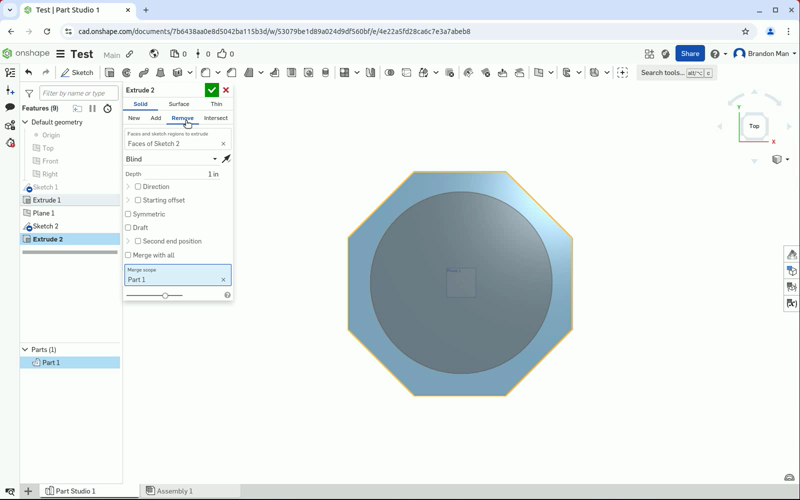
key(tab, 4)
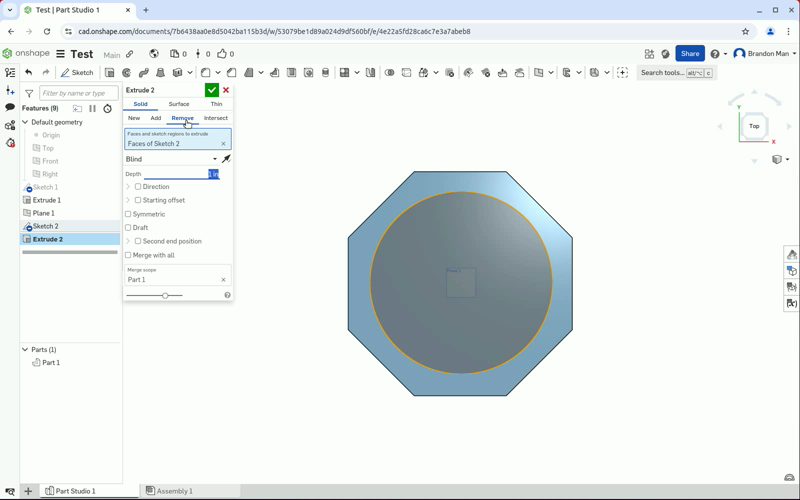
text(4.574)
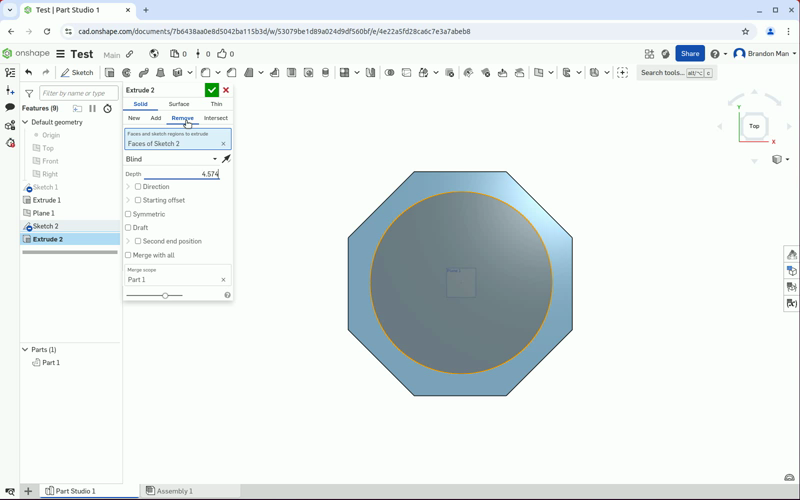
key(tab, 6)
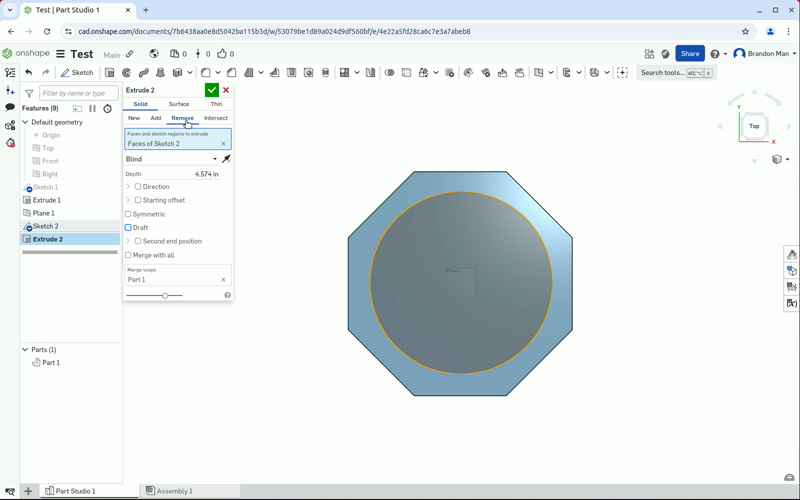
key(space)
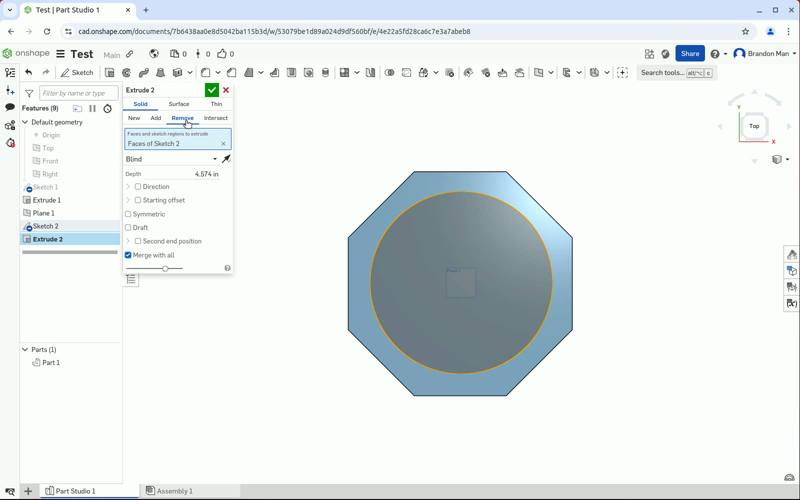
key(enter)
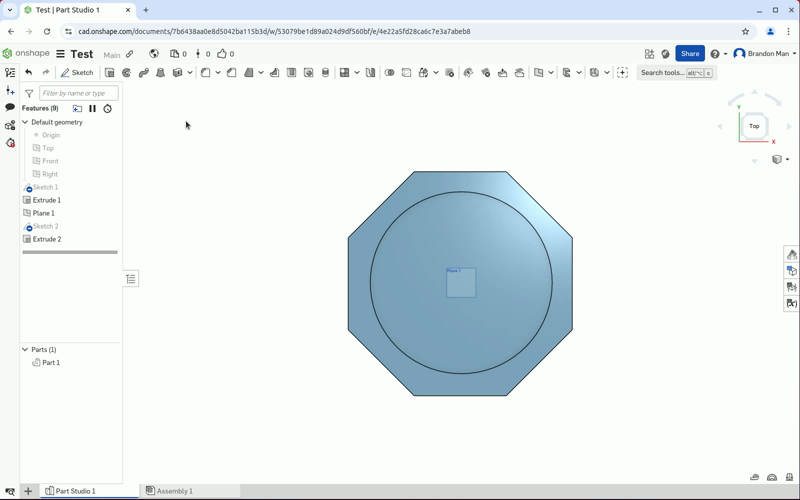
key(shift+h)
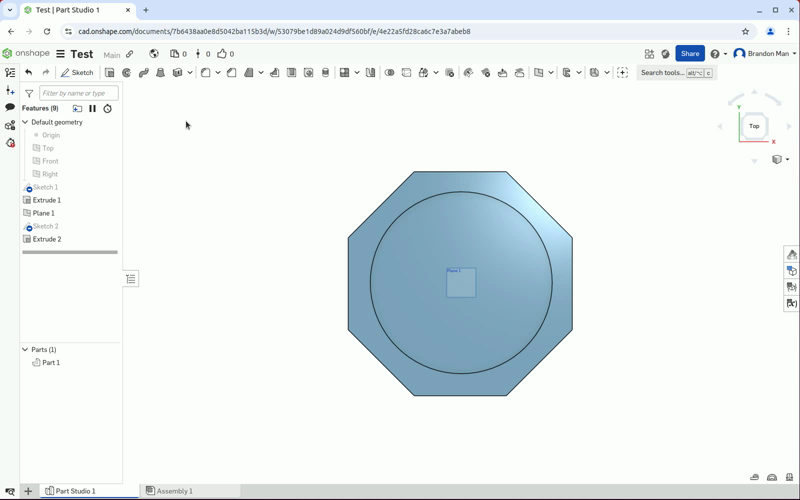
key(shift+h)
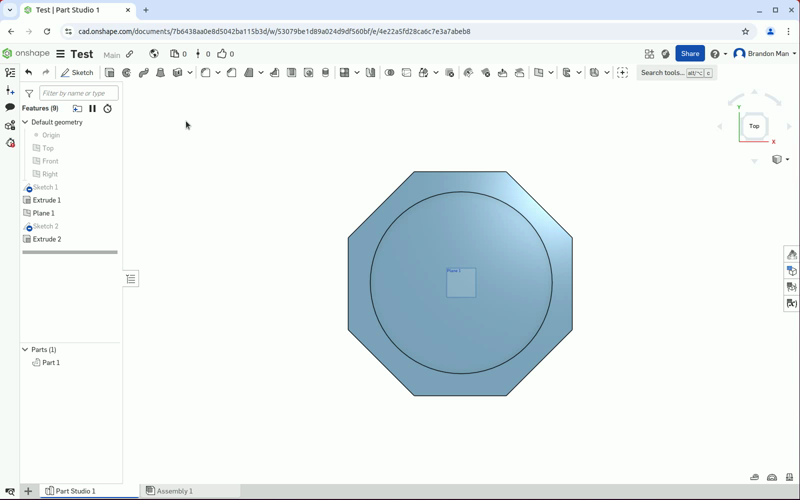
mouse_move(73, 189)
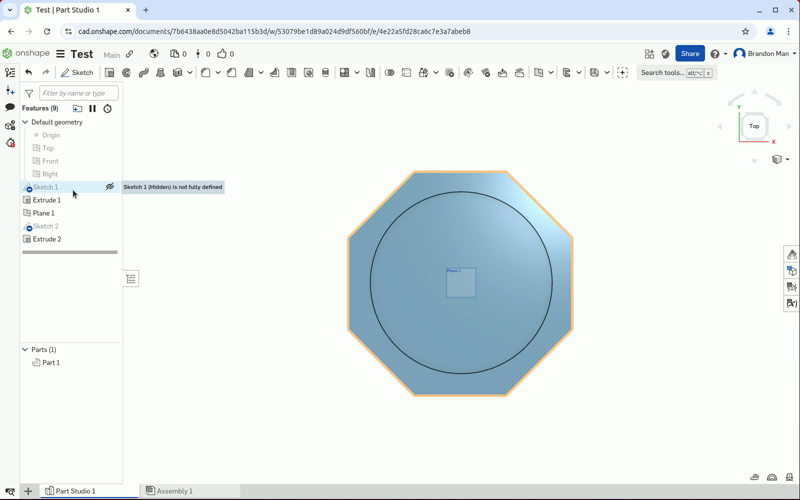
click(73, 189)
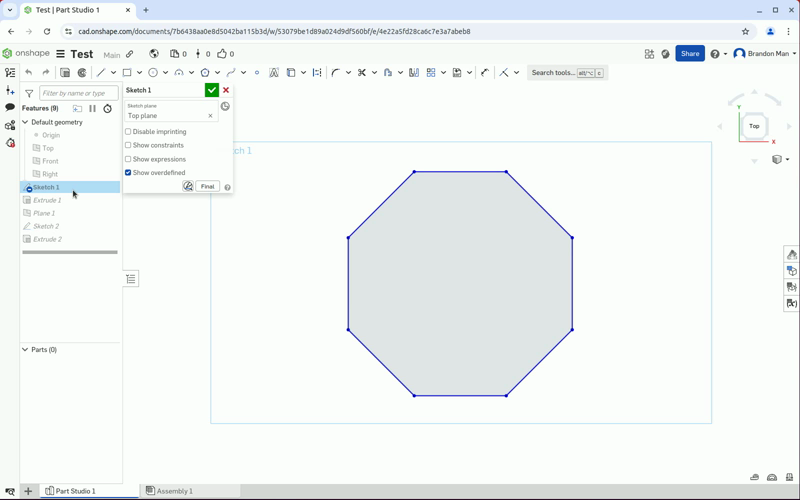
mouse_move(229, 92)
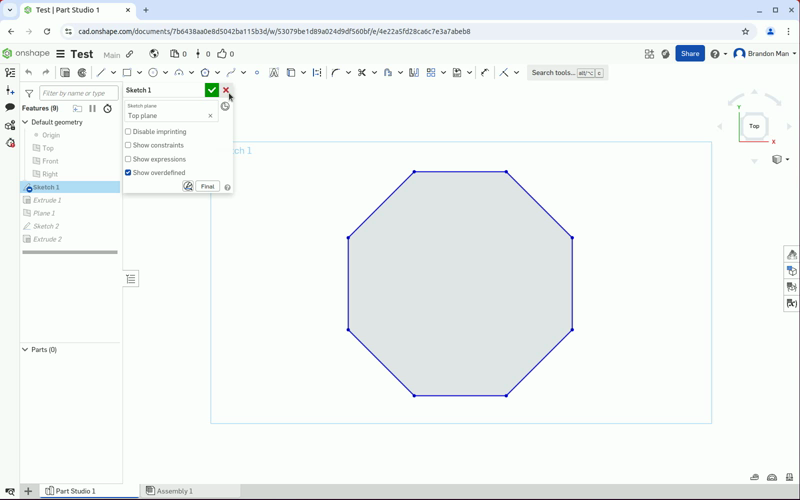
click(229, 92)
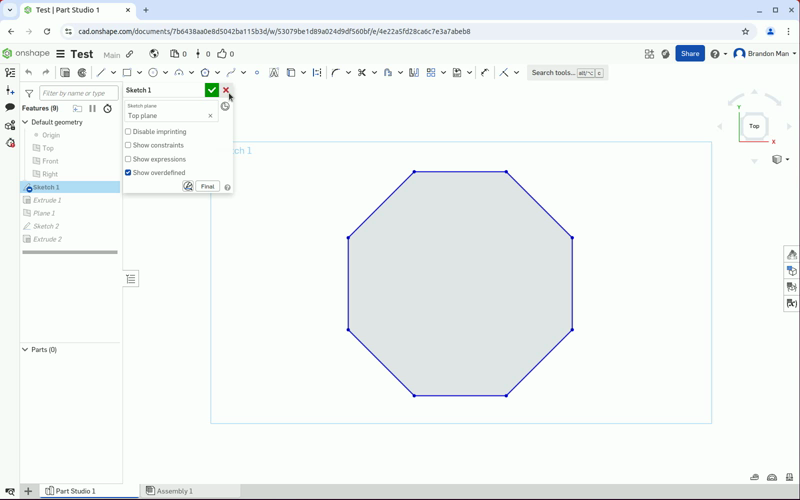
key(shift+s)
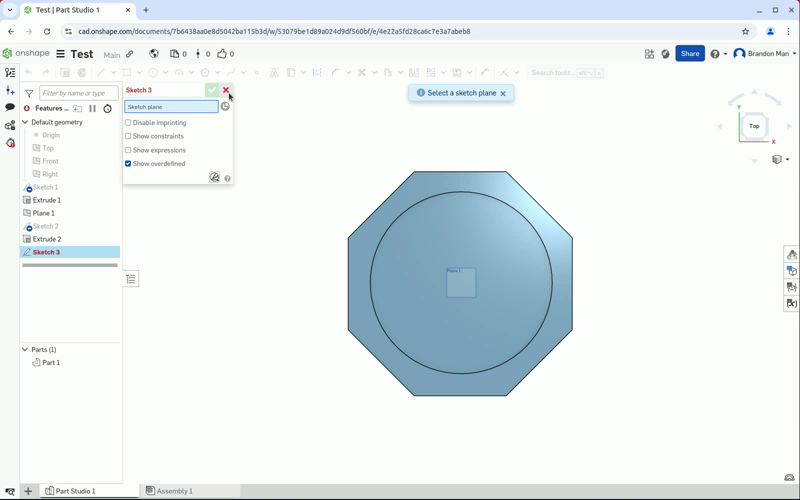
mouse_move(73, 215)
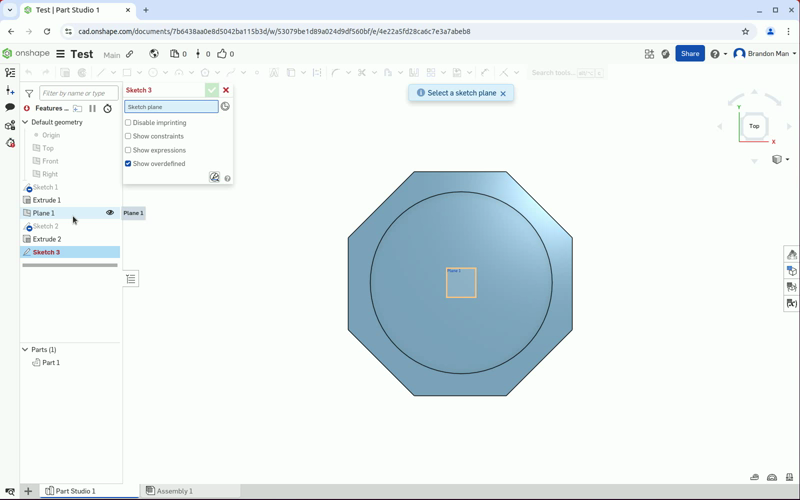
click(73, 215)
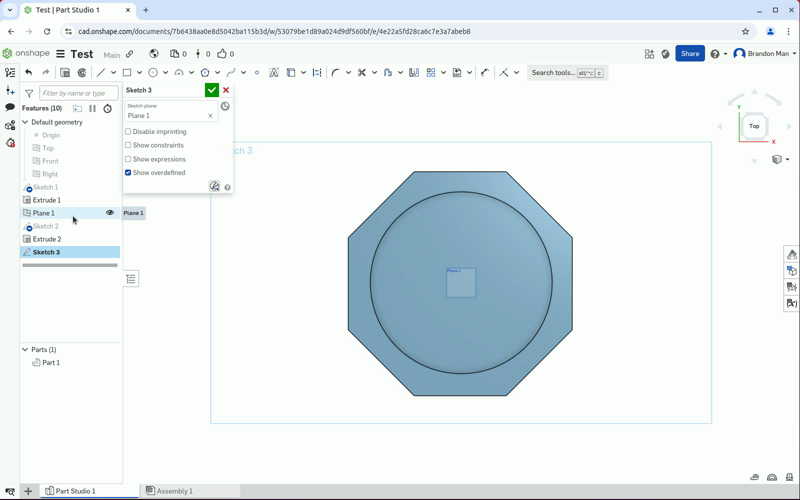
mouse_move(73, 352)
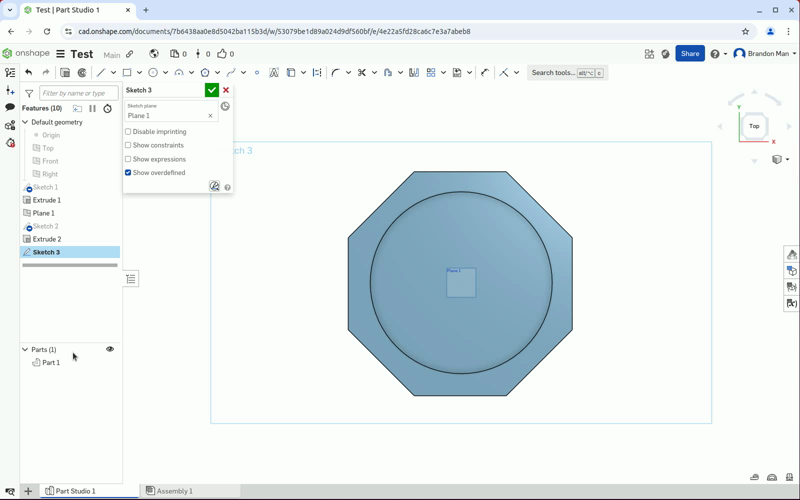
key(y)
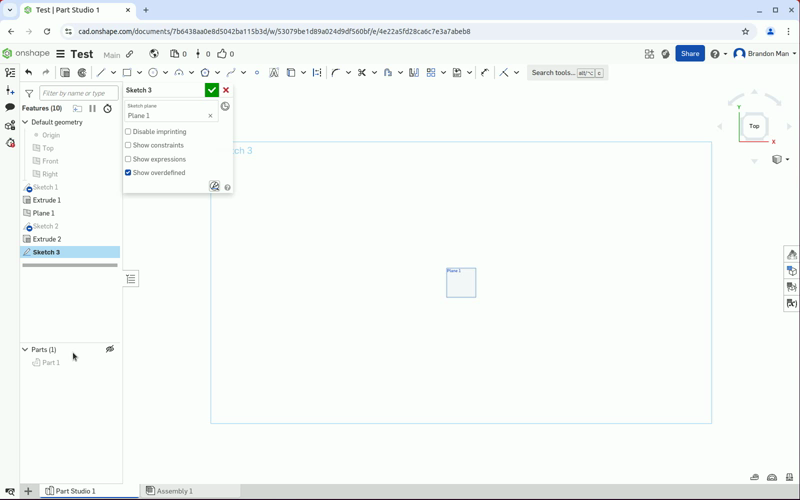
key(c)
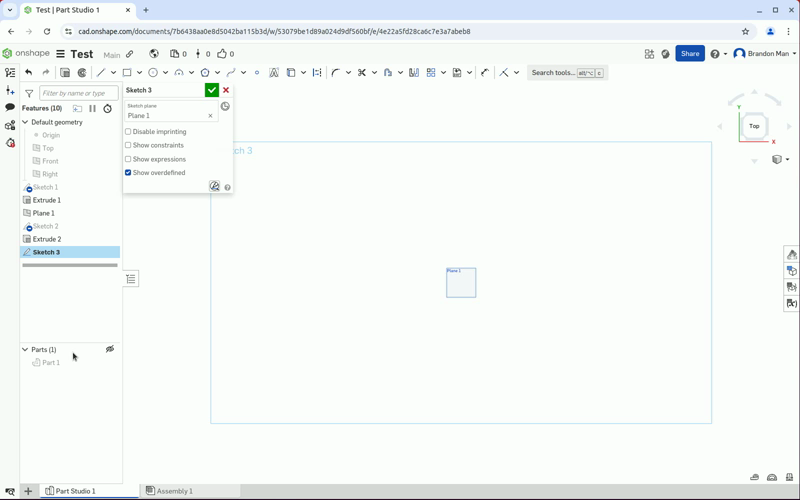
key_down(shift)
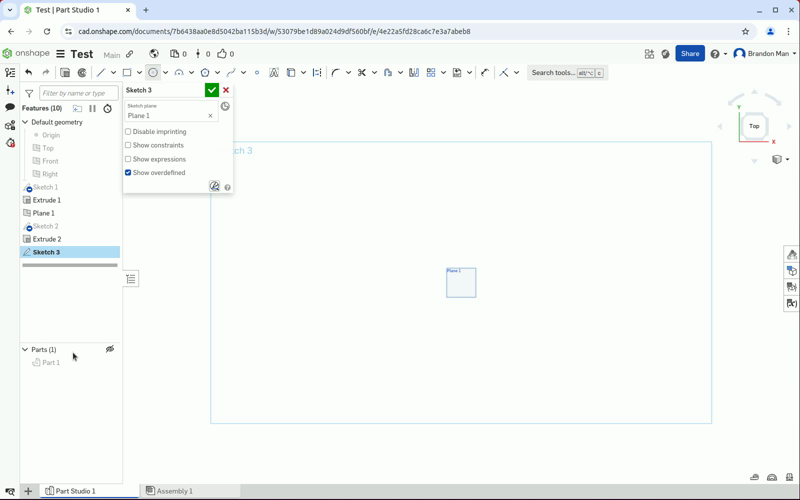
mouse_move(461, 282)
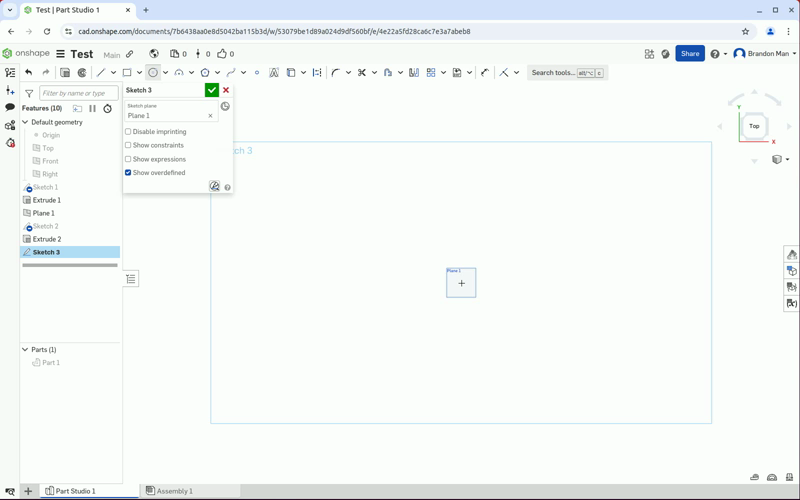
click(461, 282)
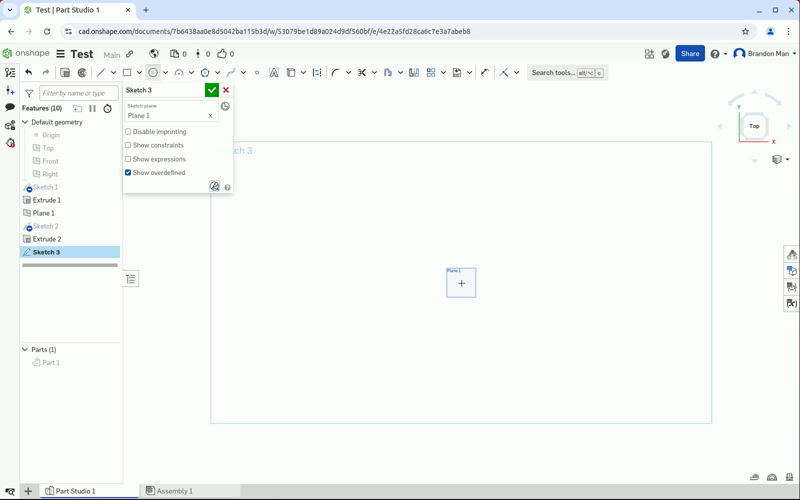
key_up(shift)
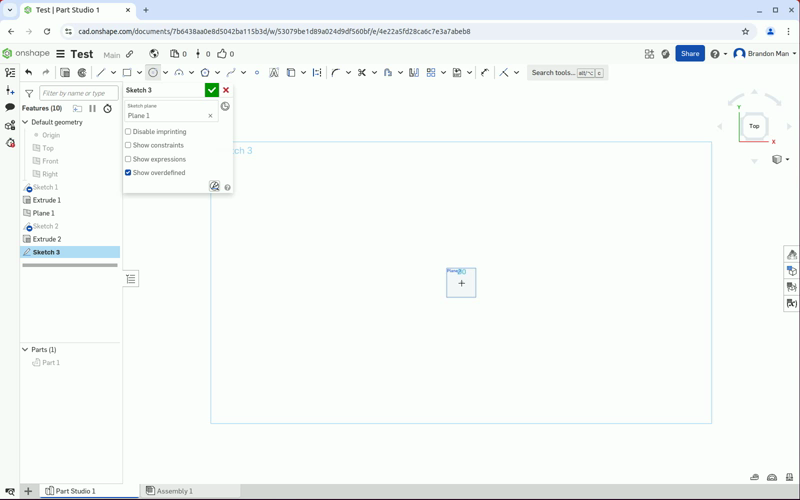
mouse_move(507, 282)
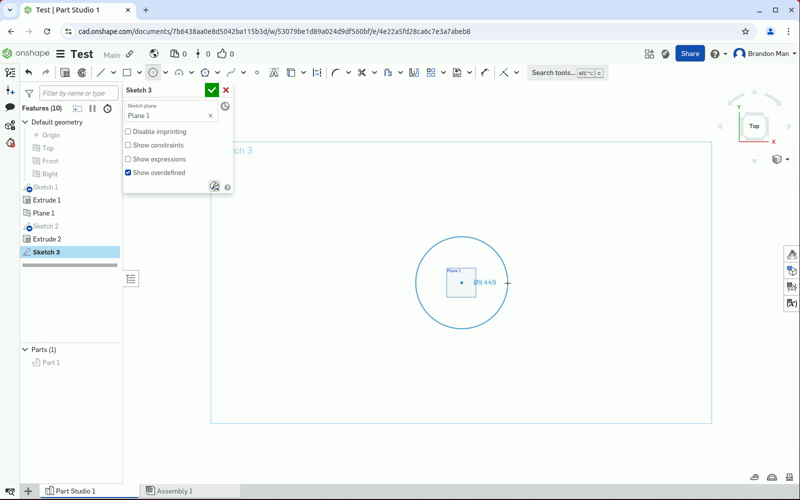
click(507, 282)
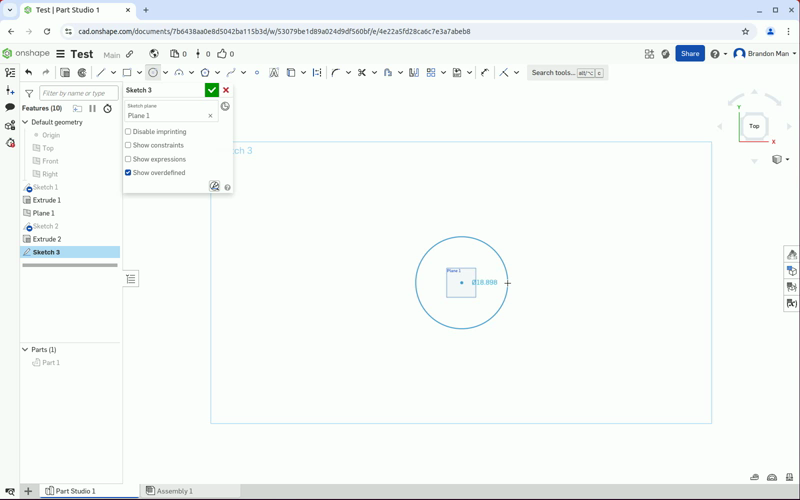
key(esc)
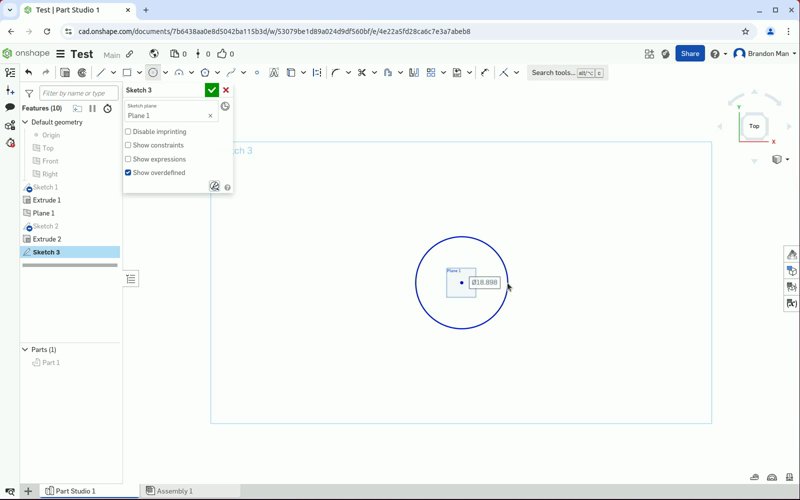
mouse_move(480, 263)
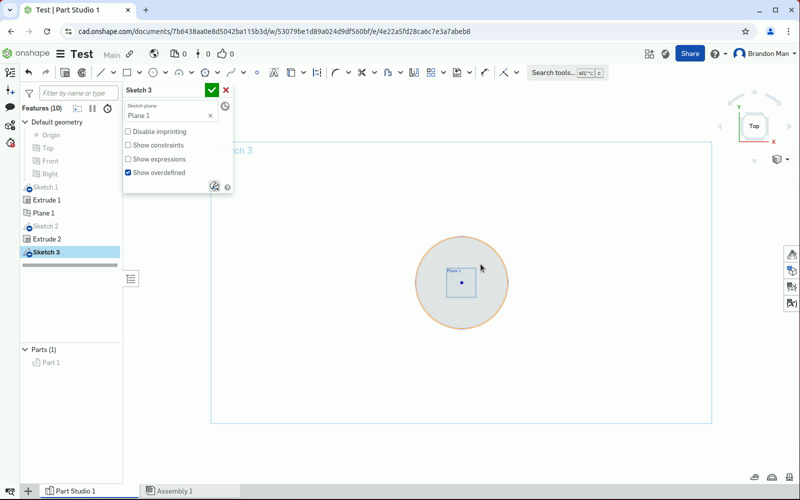
click(480, 263)
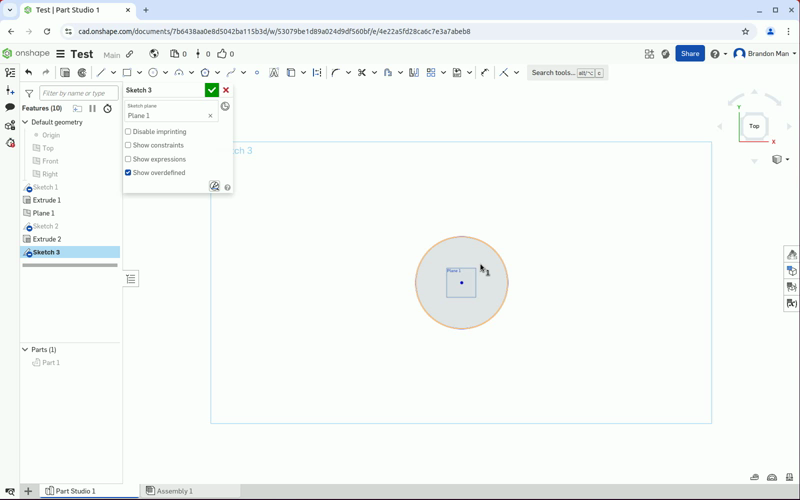
mouse_move(73, 352)
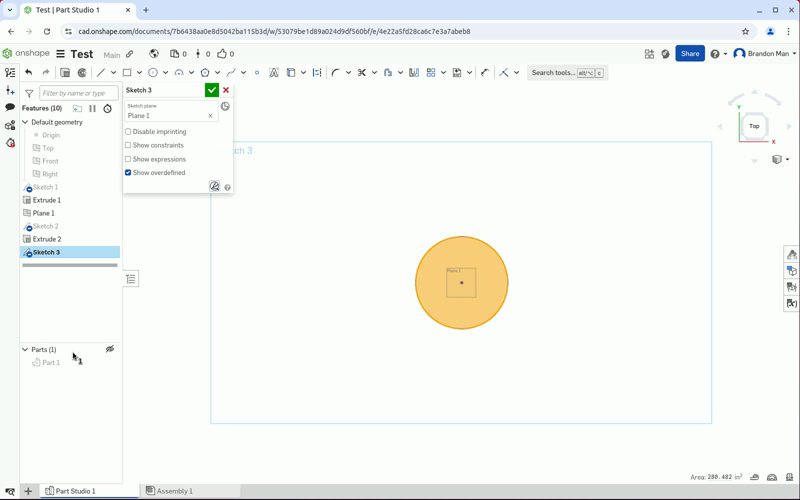
key(shift+y)
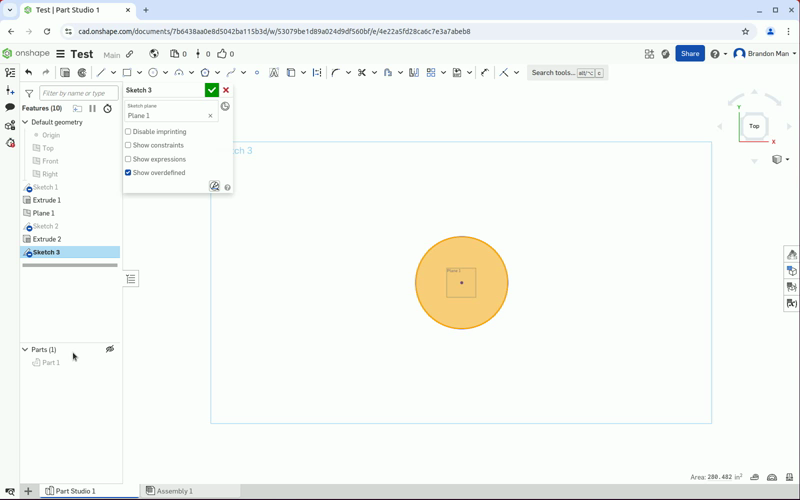
key(shift+e)
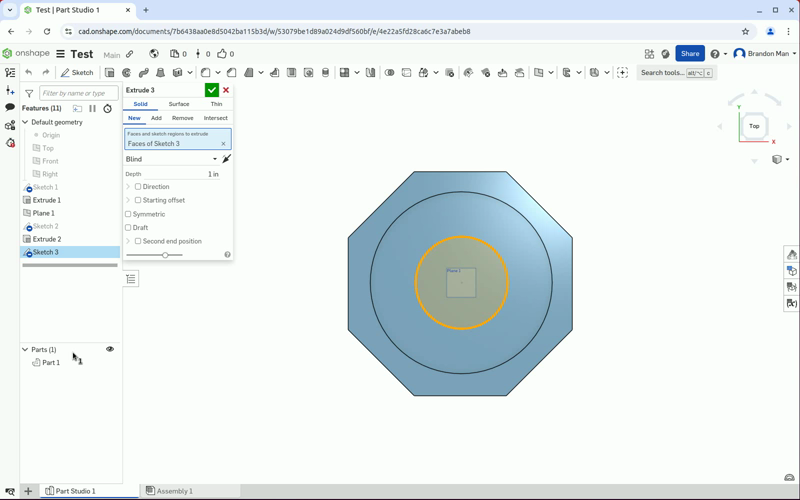
mouse_move(143, 106)
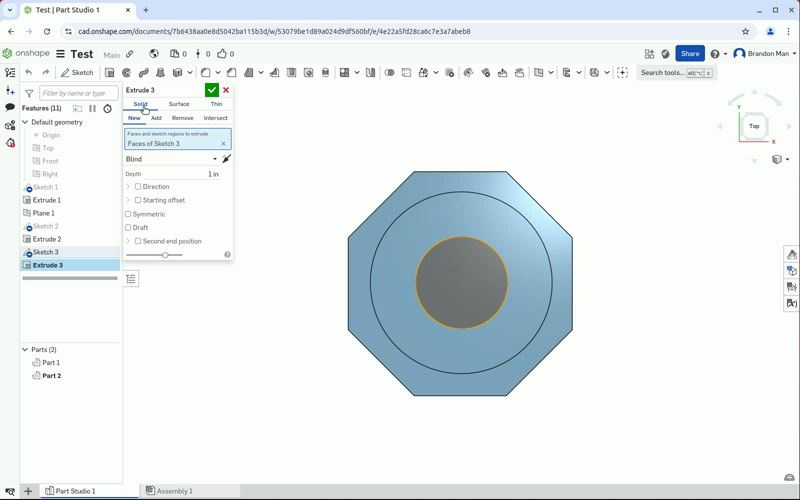
click(143, 106)
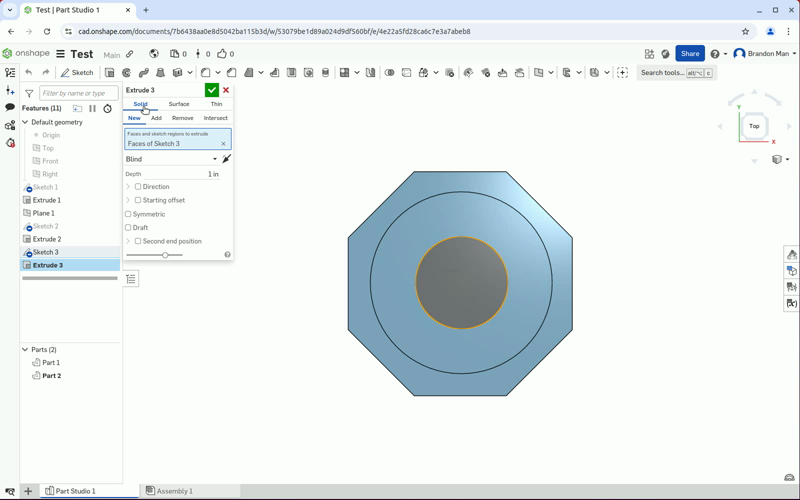
mouse_move(186, 120)
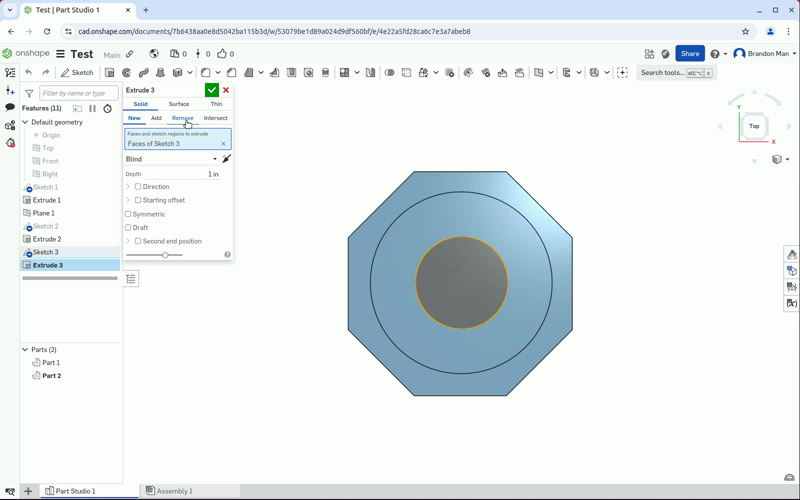
click(186, 120)
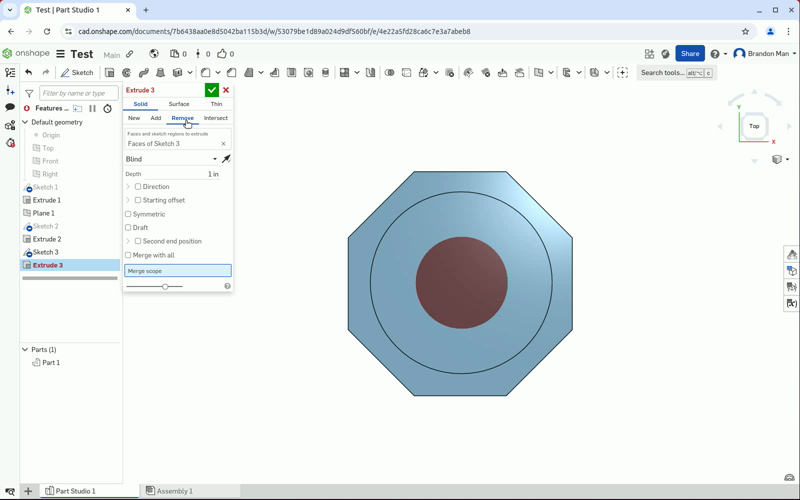
key(tab, 4)
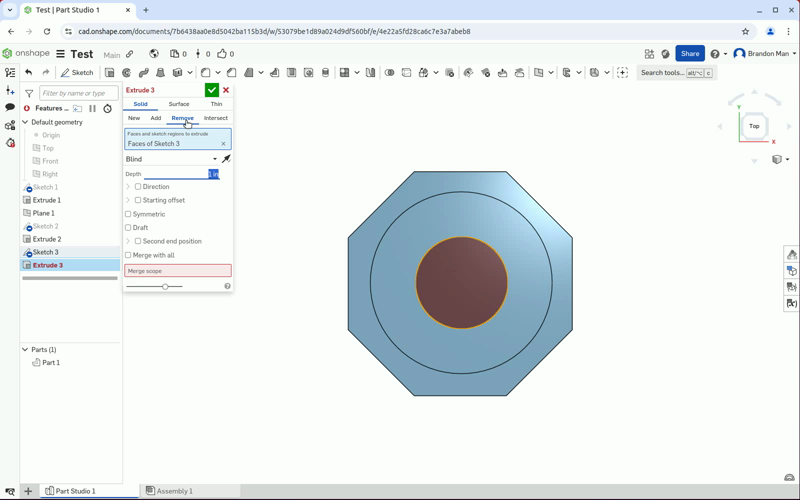
text(23.108)
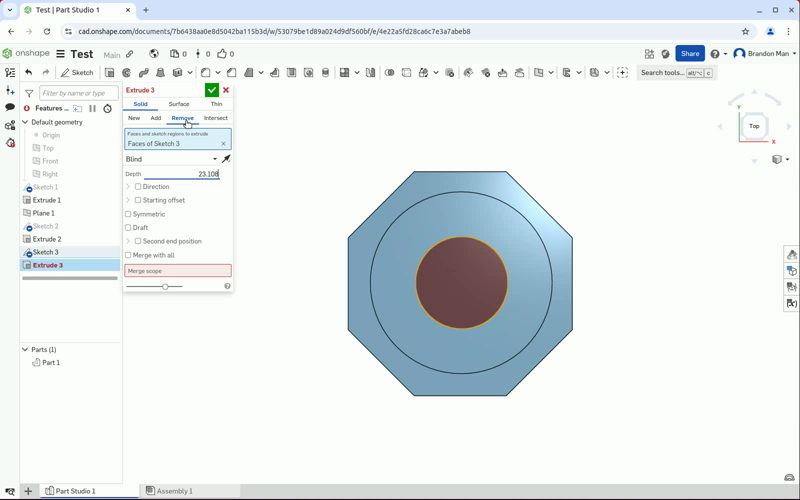
key(tab, 6)
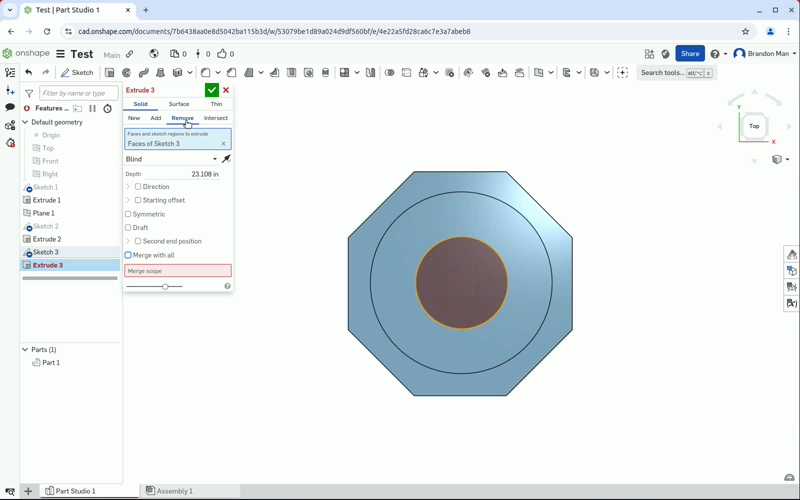
key(space)
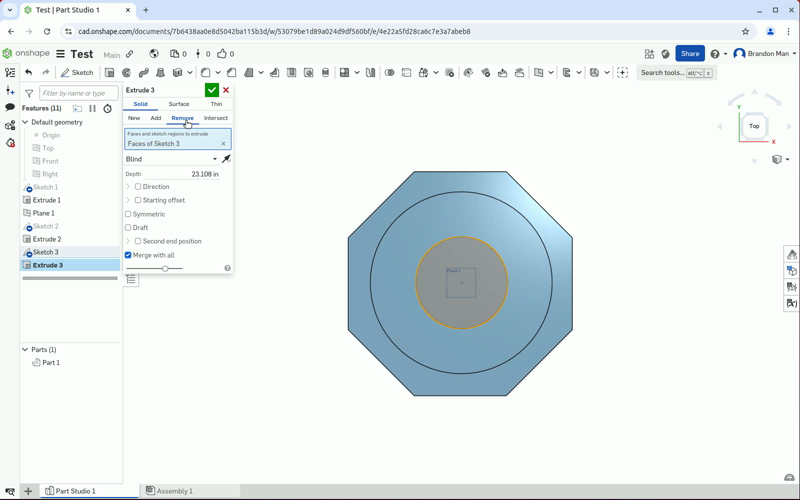
key(enter)
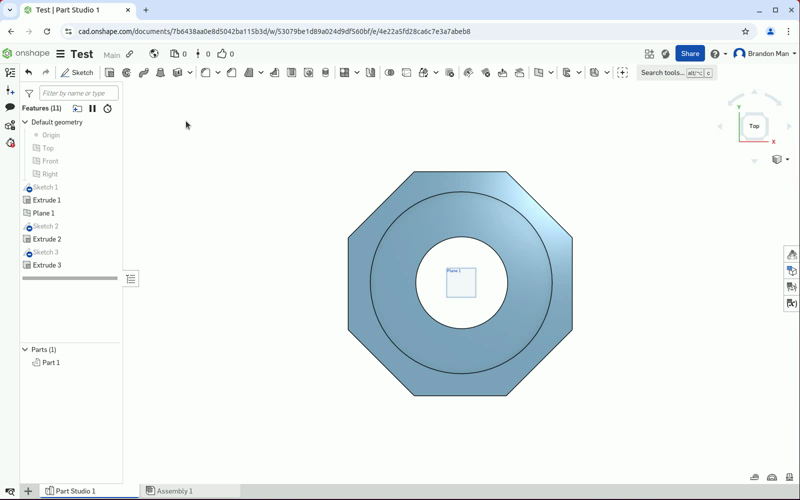
key(shift+h)
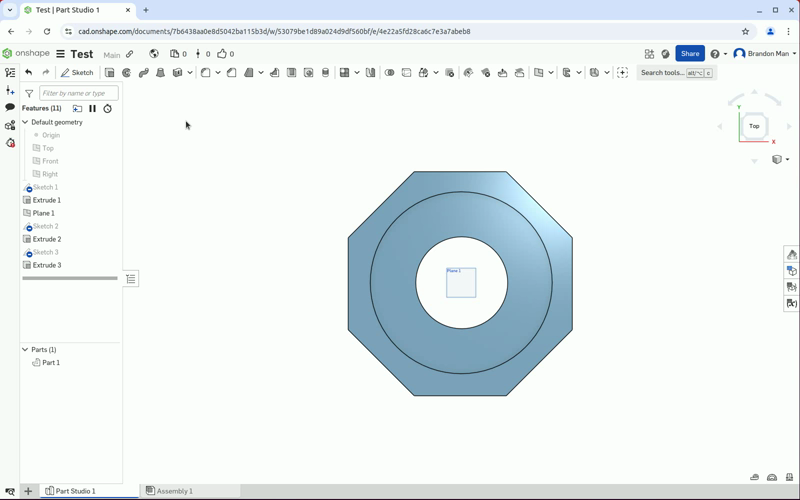
key(shift+h)
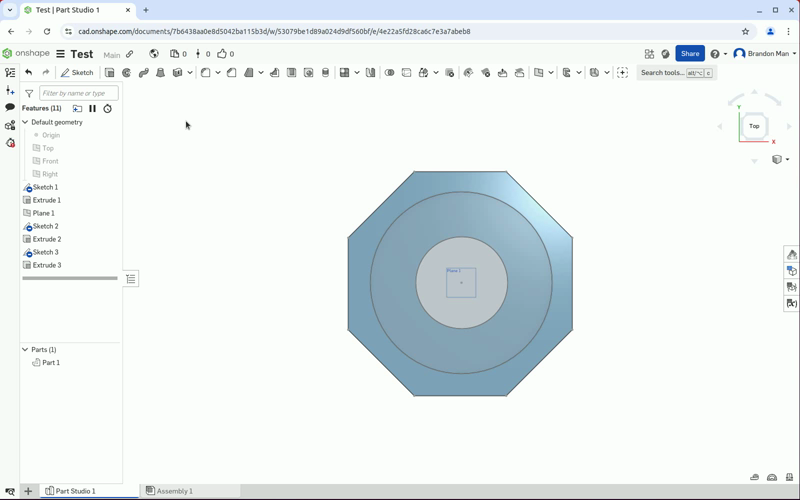
key(shift+7)
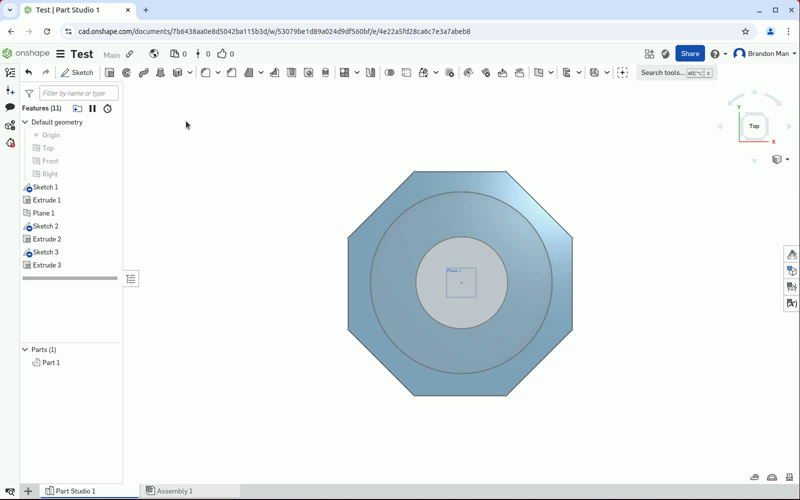
key(up, 3)
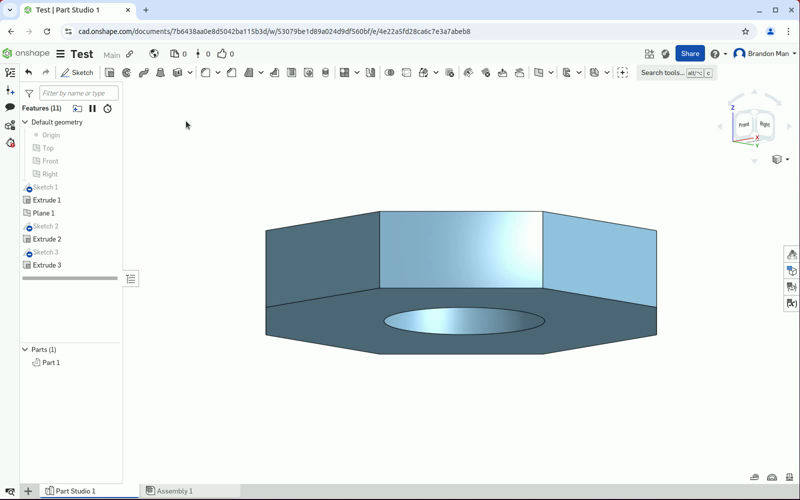
key(left, 3)
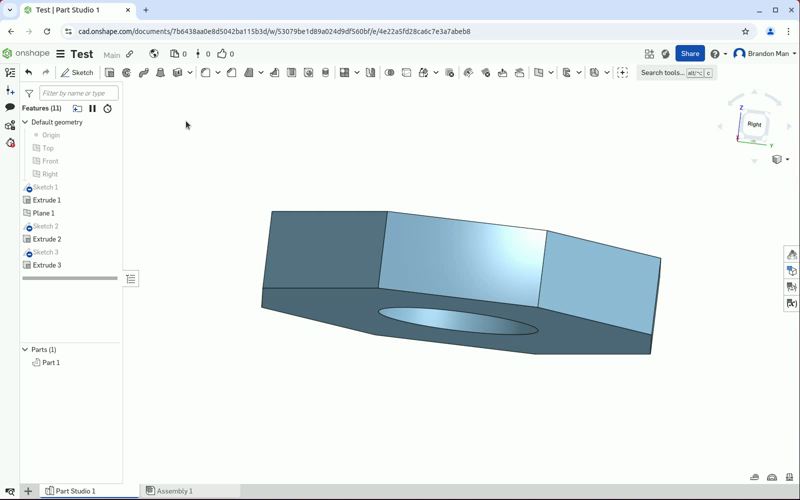
key(right, 3)
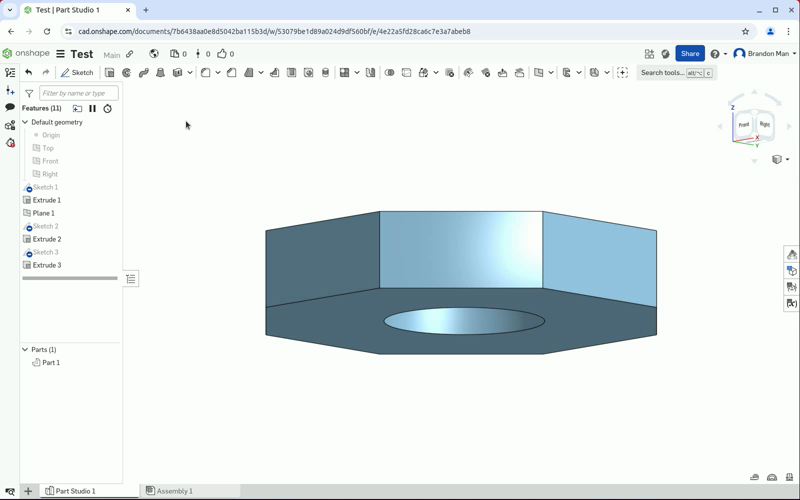
key(down, 3)
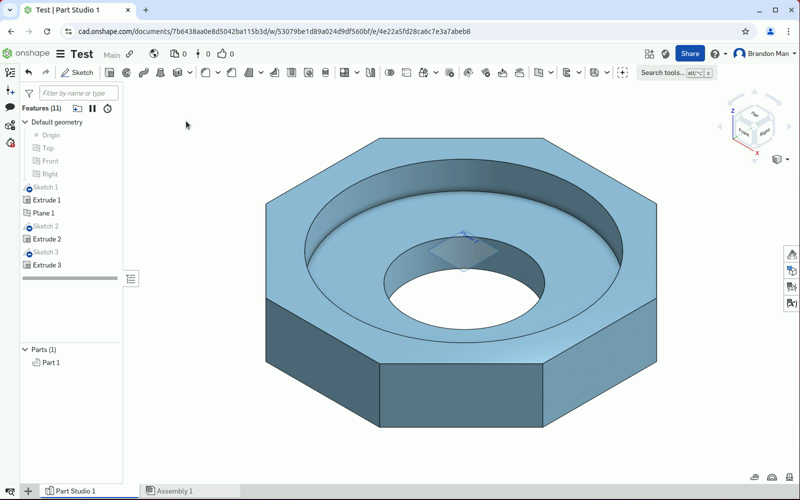
mouse_move(73, 189)
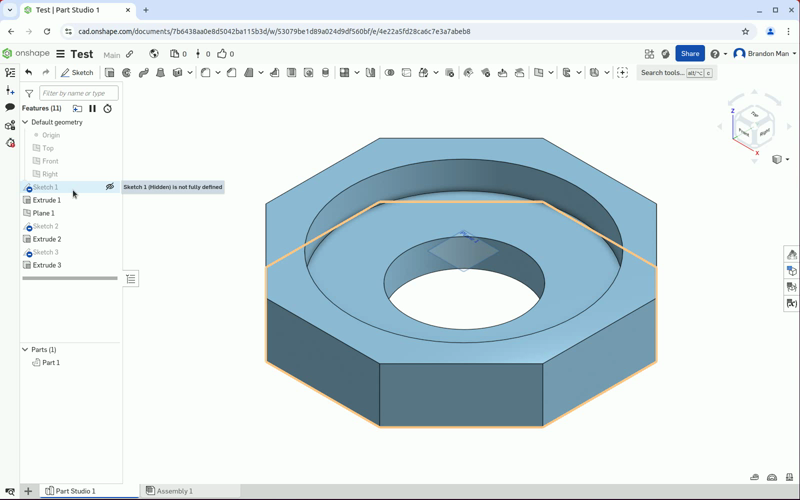
click(73, 189)